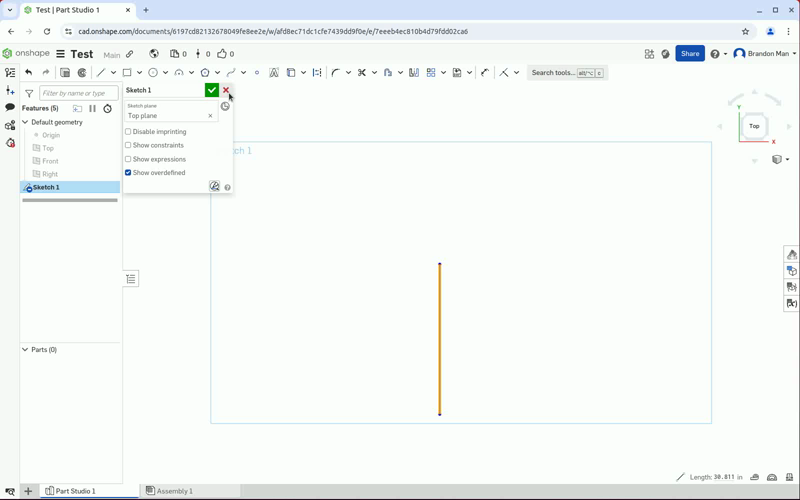
key(shift+h)
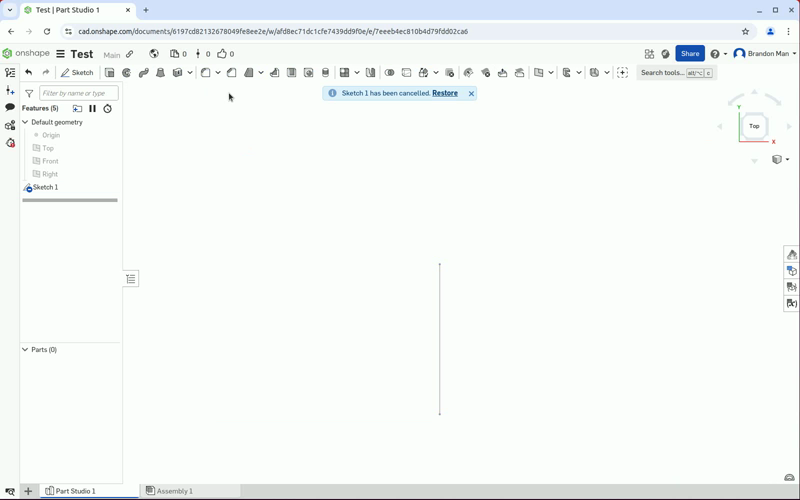
key(shift+s)
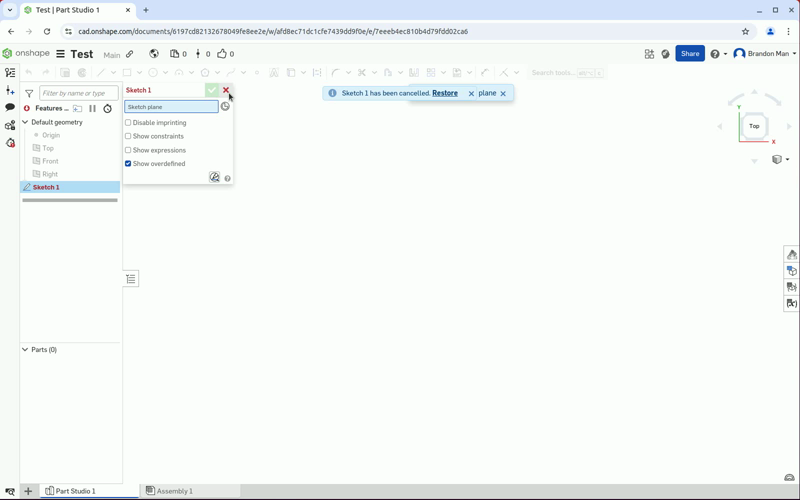
mouse_move(73, 150)
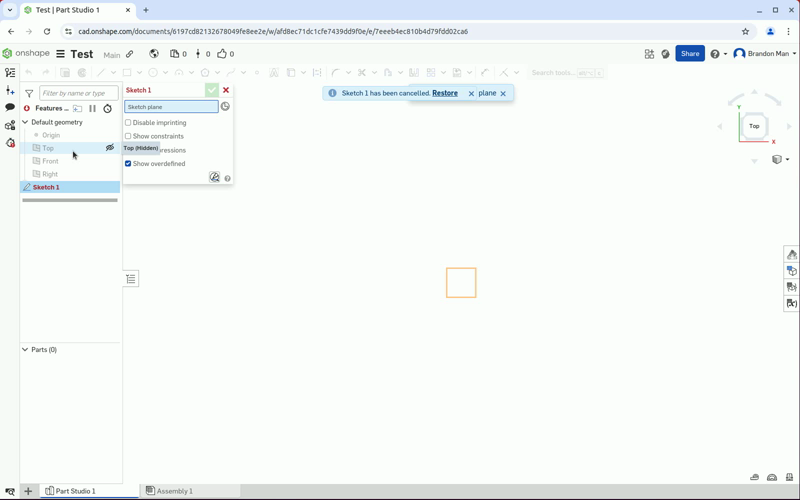
click(73, 150)
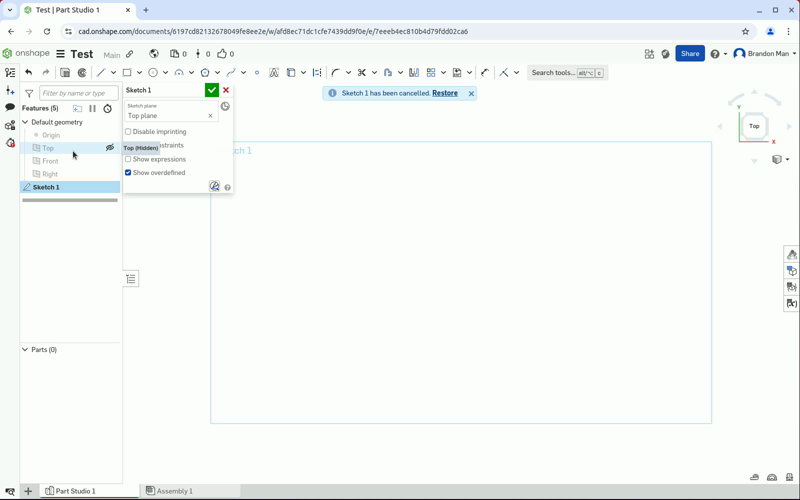
mouse_move(73, 352)
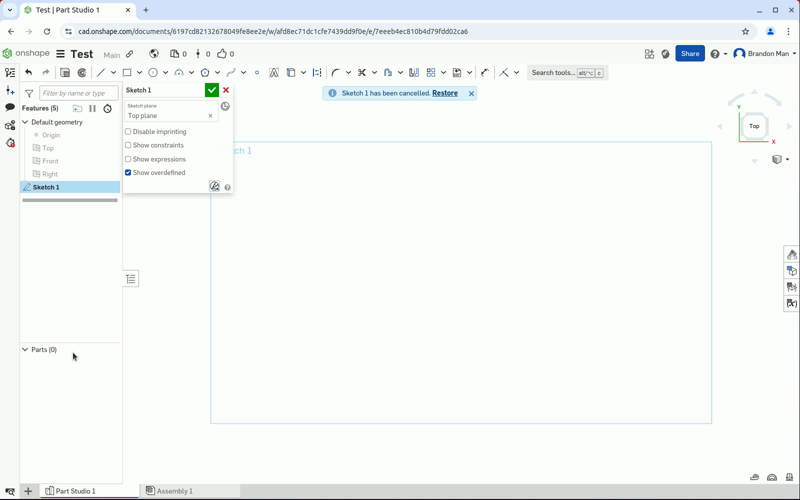
key(y)
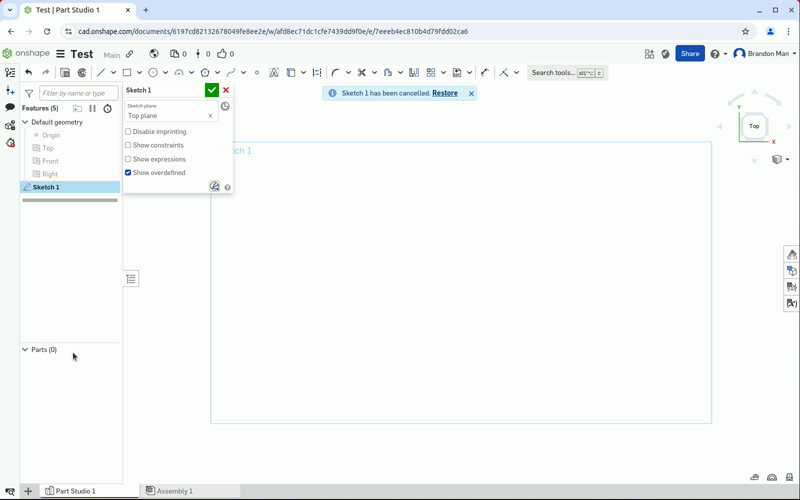
key(l)
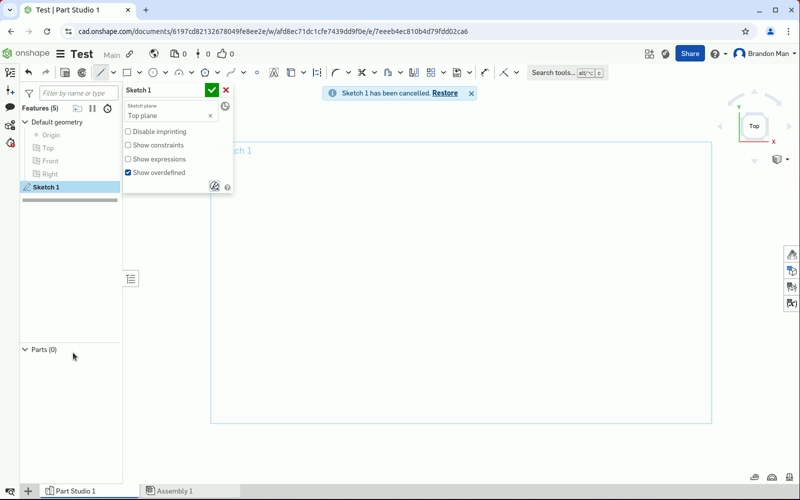
key_down(shift)
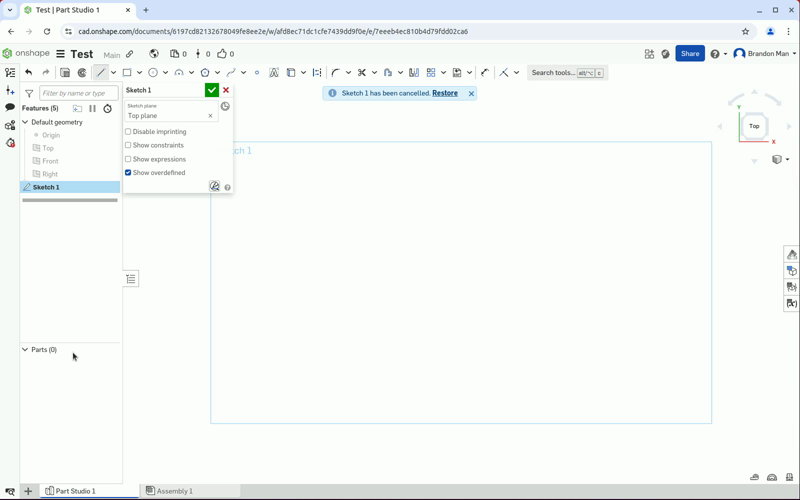
mouse_move(460, 374)
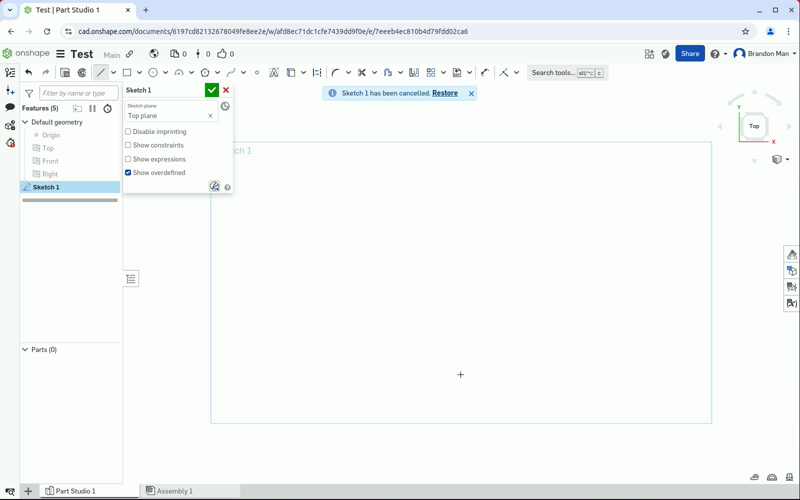
click(460, 374)
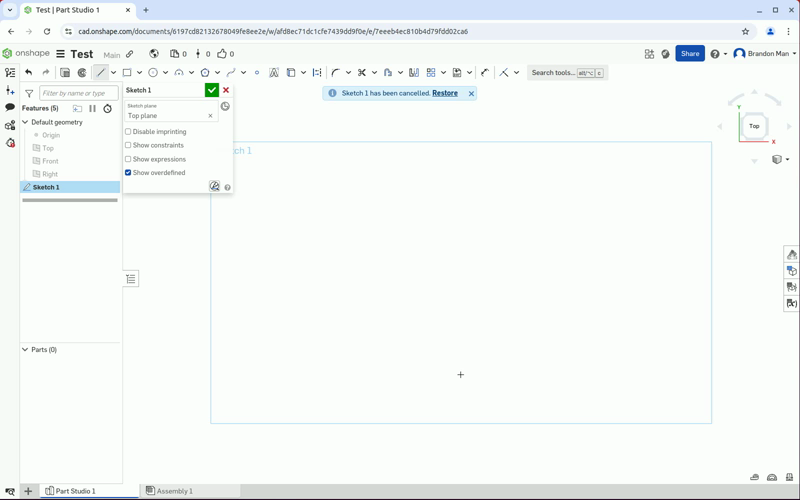
key_up(shift)
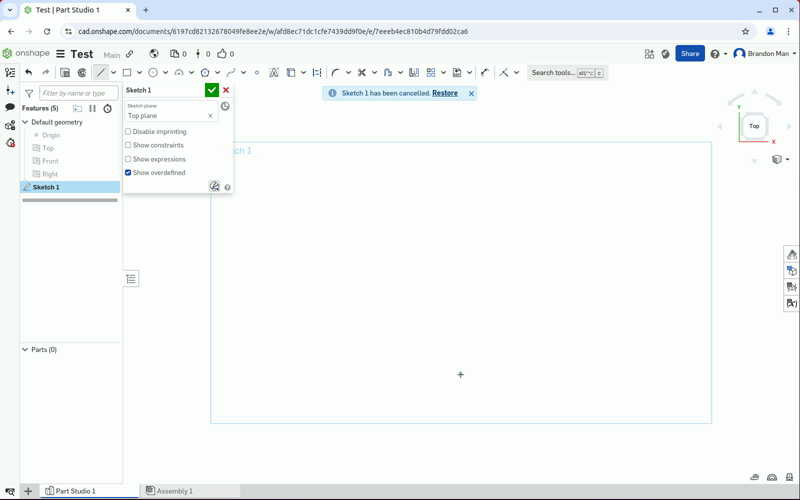
key_down(shift)
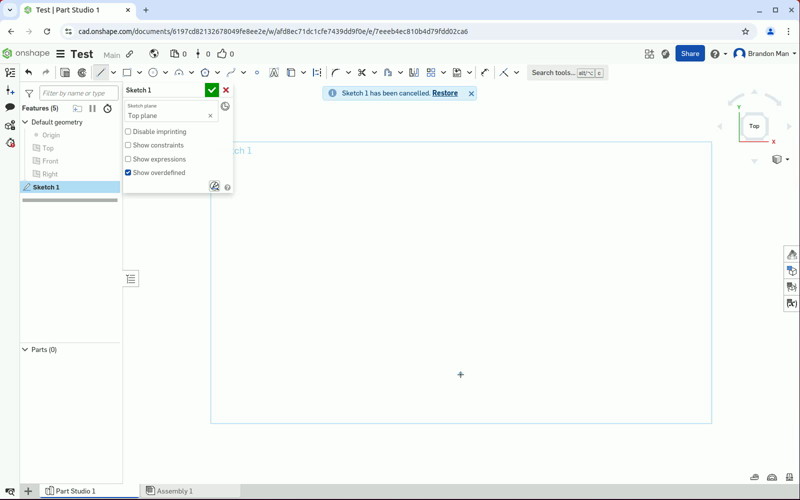
mouse_move(570, 374)
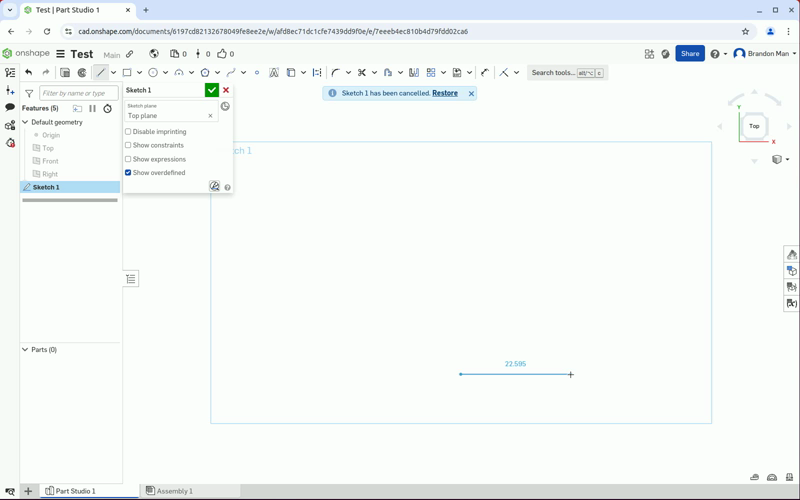
click(570, 374)
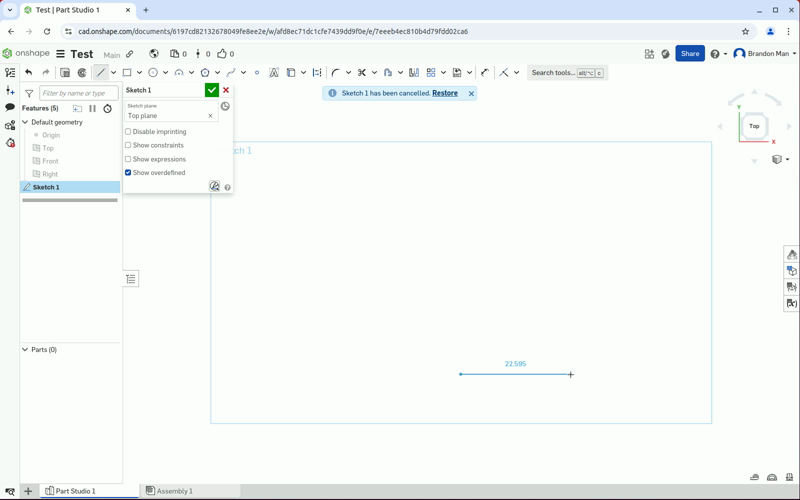
key_up(shift)
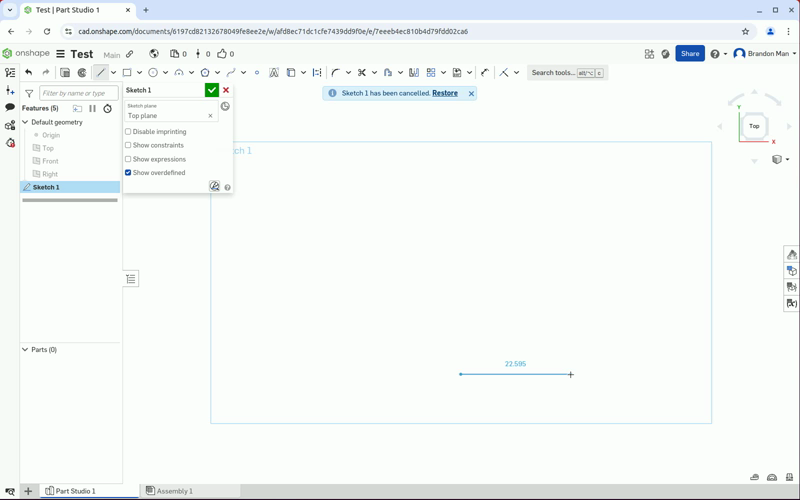
key_down(shift)
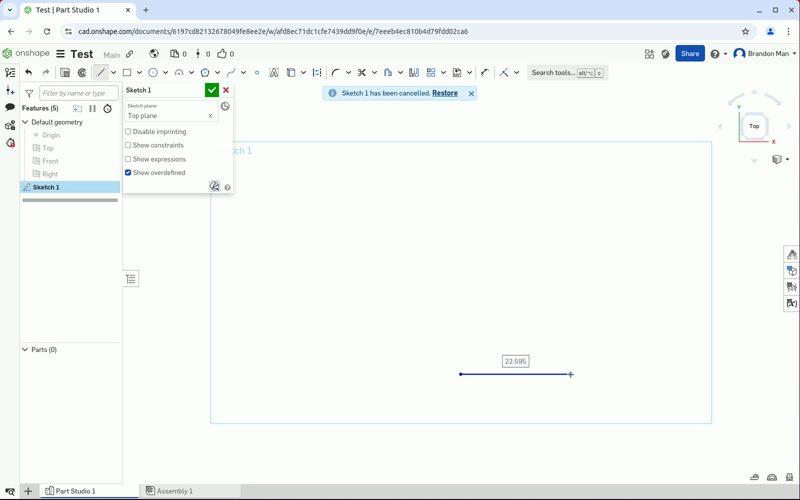
mouse_move(570, 303)
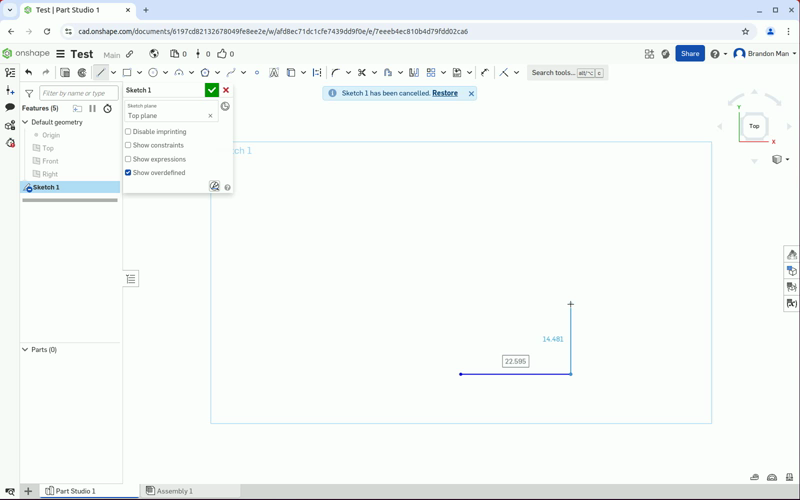
click(570, 303)
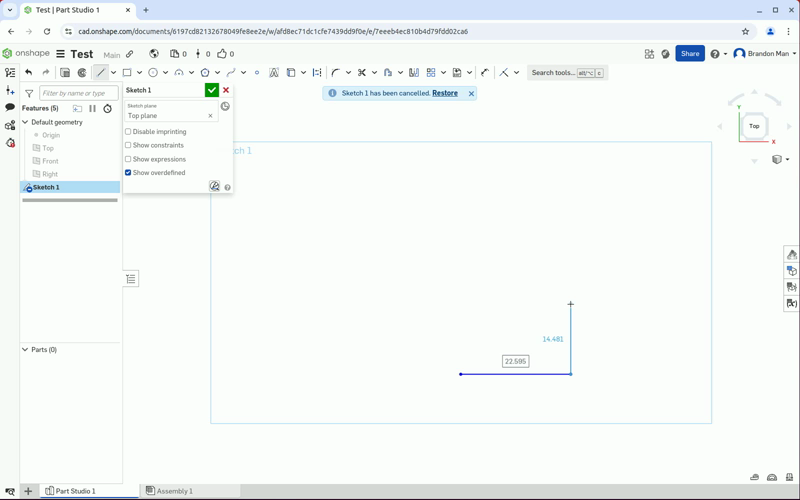
key_up(shift)
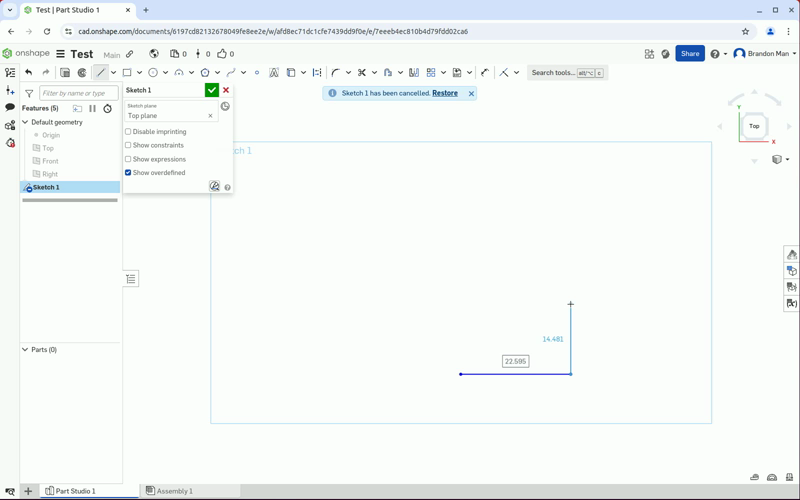
key_down(shift)
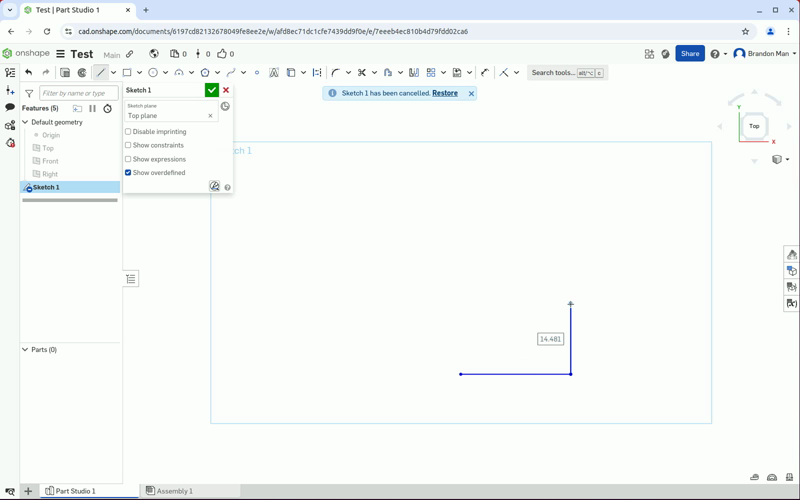
mouse_move(589, 303)
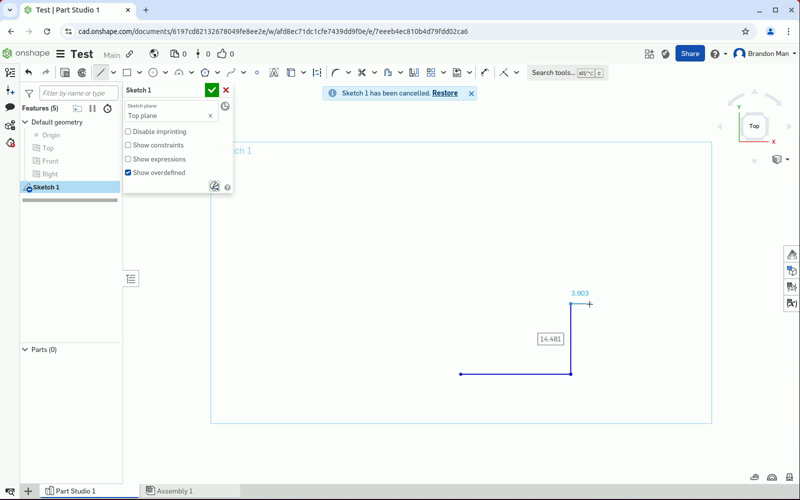
mouse_move(550, 282)
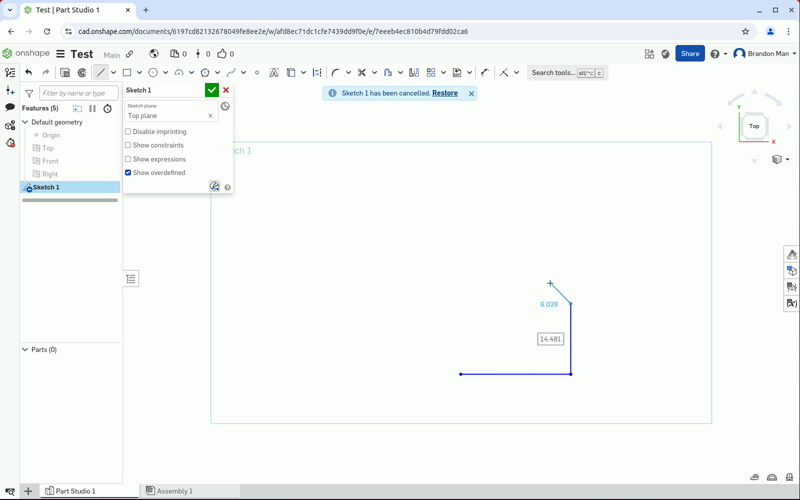
click(550, 282)
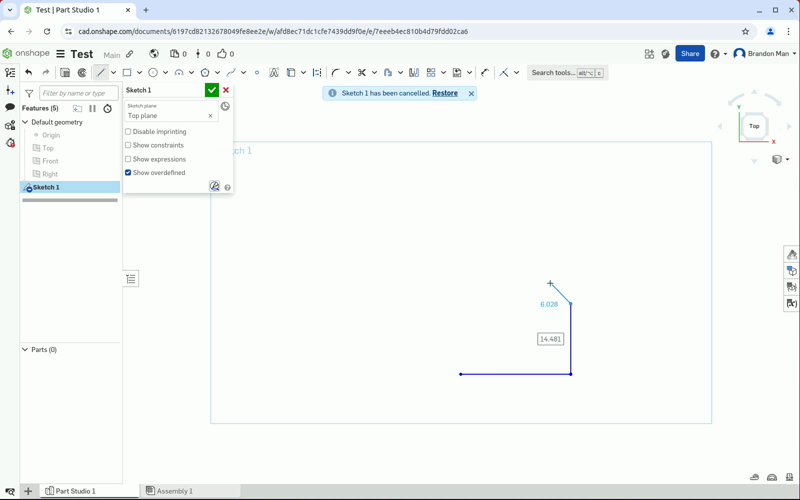
key_up(shift)
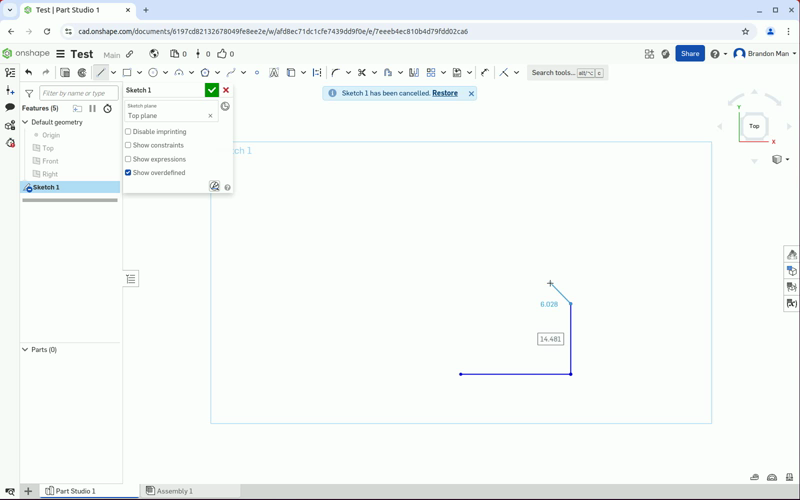
key_down(shift)
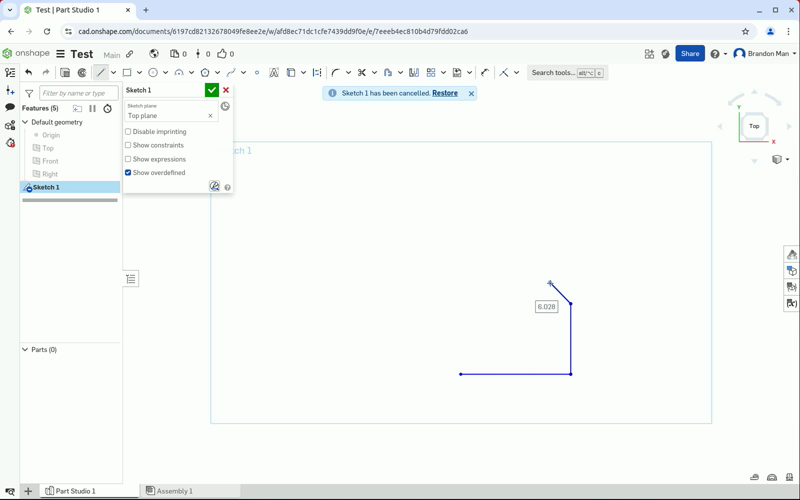
mouse_move(460, 282)
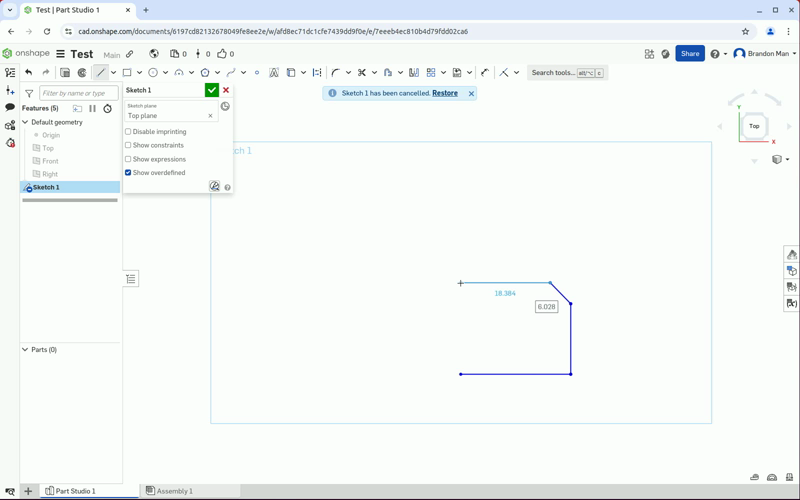
click(460, 282)
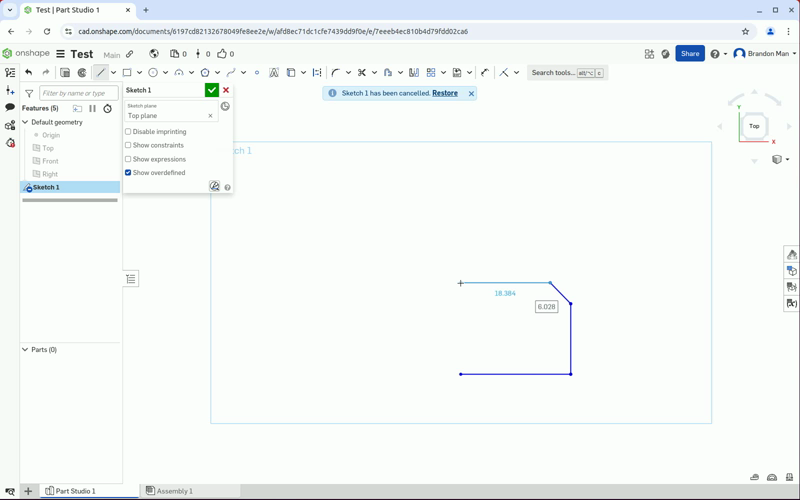
key_up(shift)
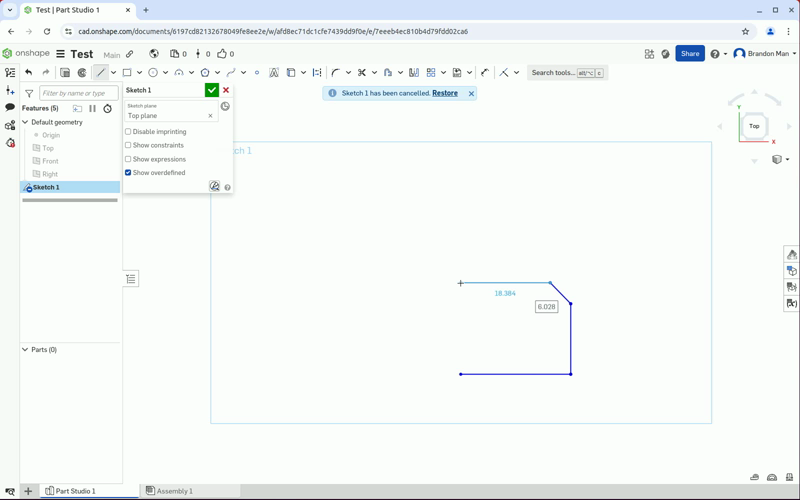
key_down(shift)
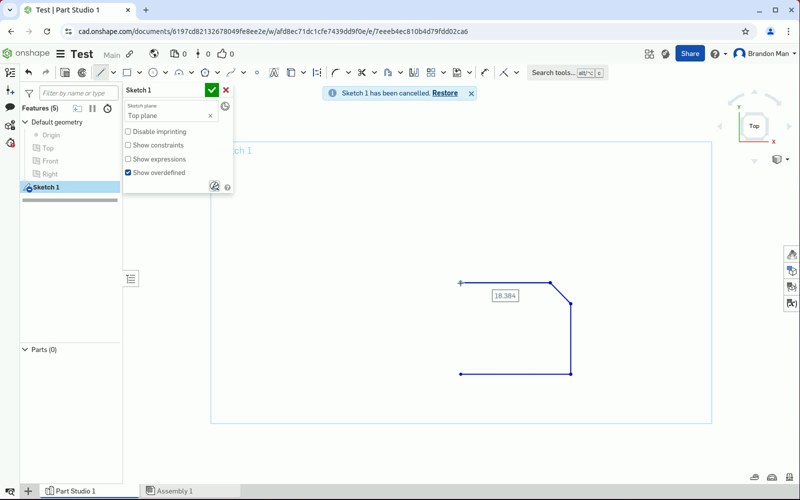
mouse_move(460, 374)
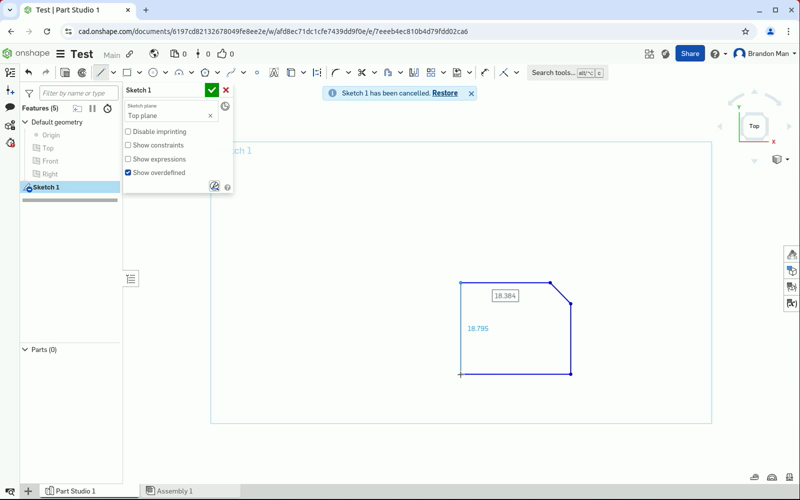
key_up(shift)
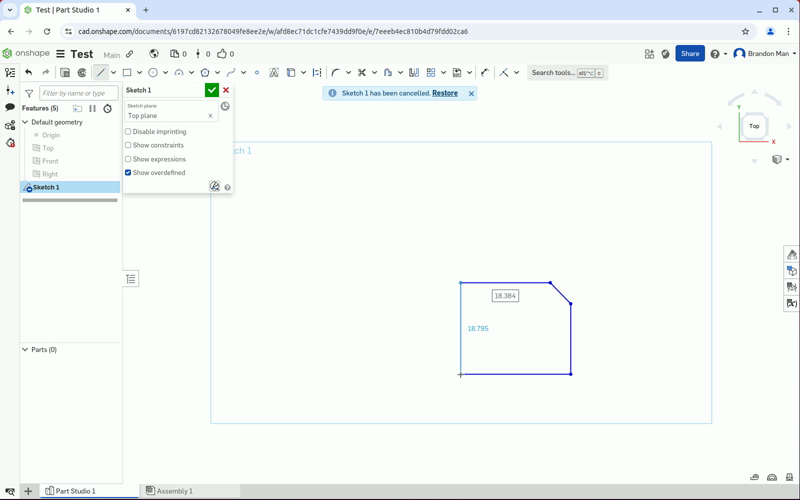
click(460, 374)
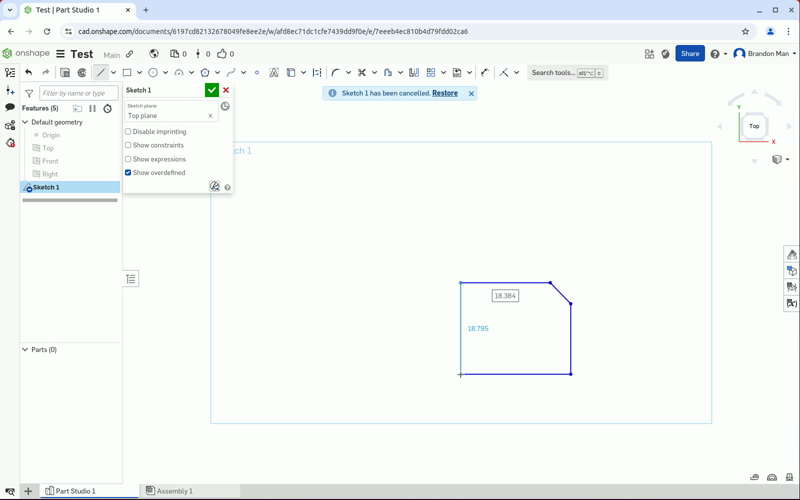
key(esc)
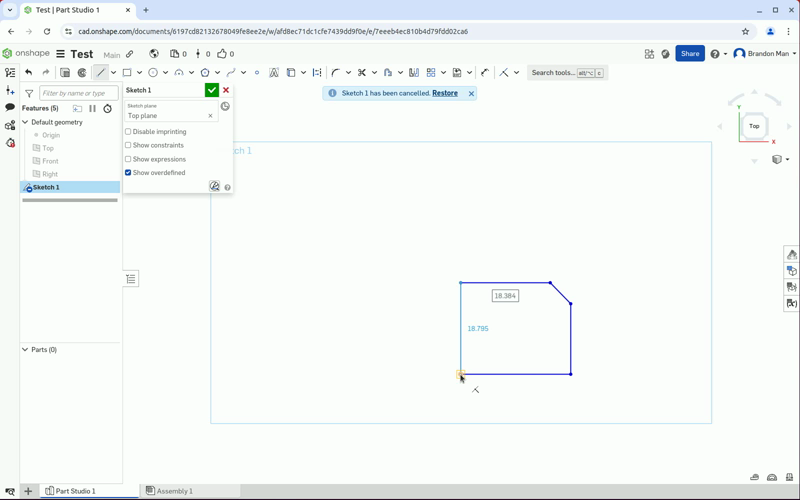
mouse_move(489, 353)
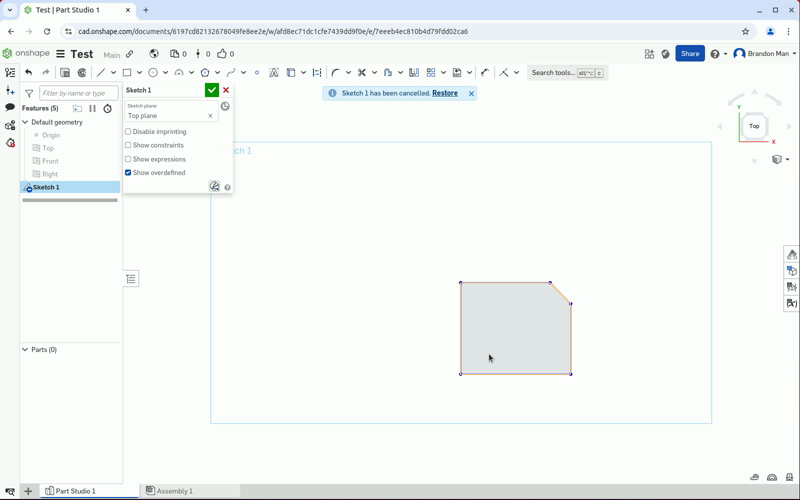
click(489, 353)
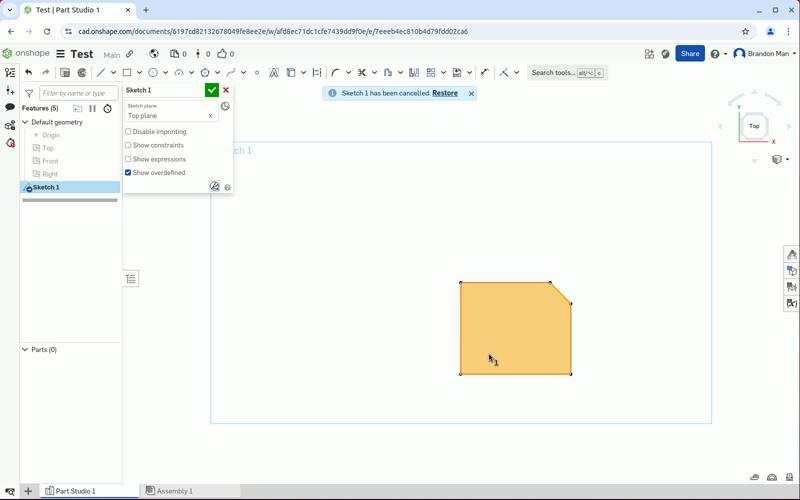
mouse_move(73, 352)
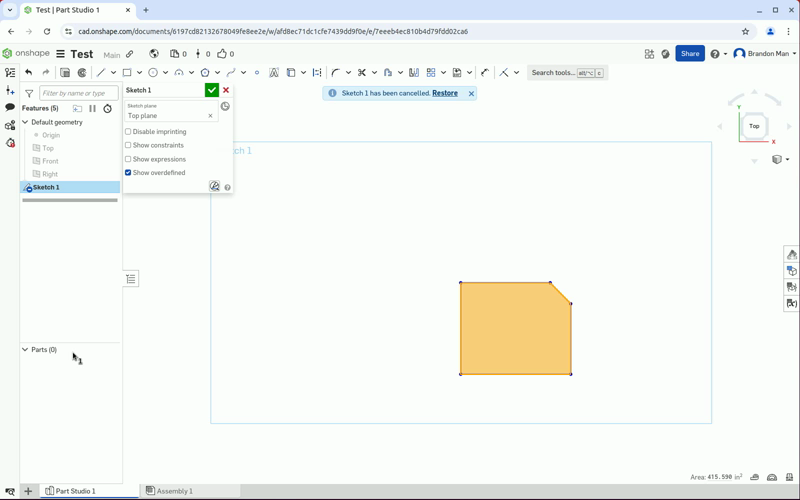
key(shift+y)
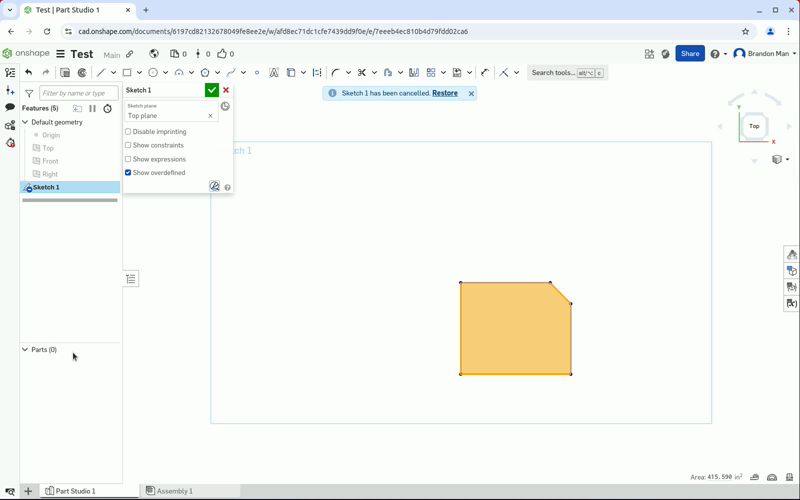
key(shift+e)
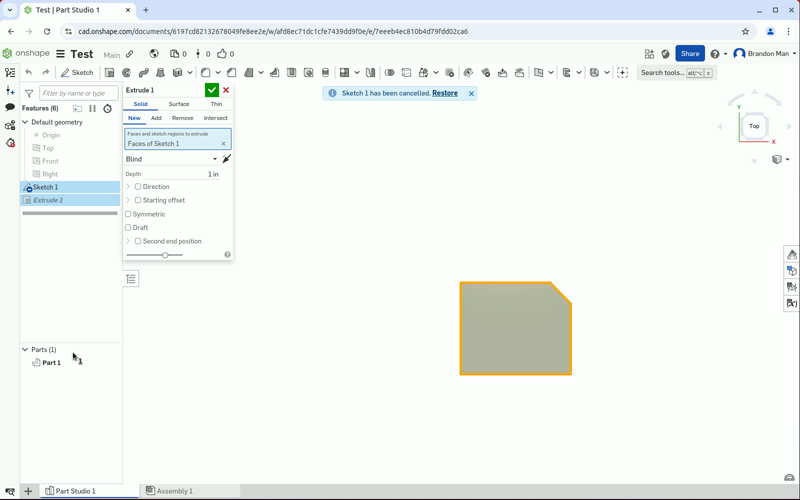
mouse_move(143, 106)
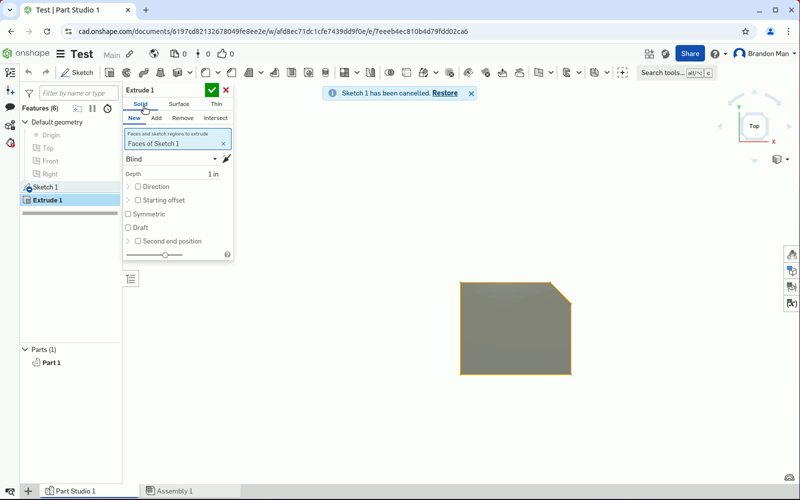
click(143, 106)
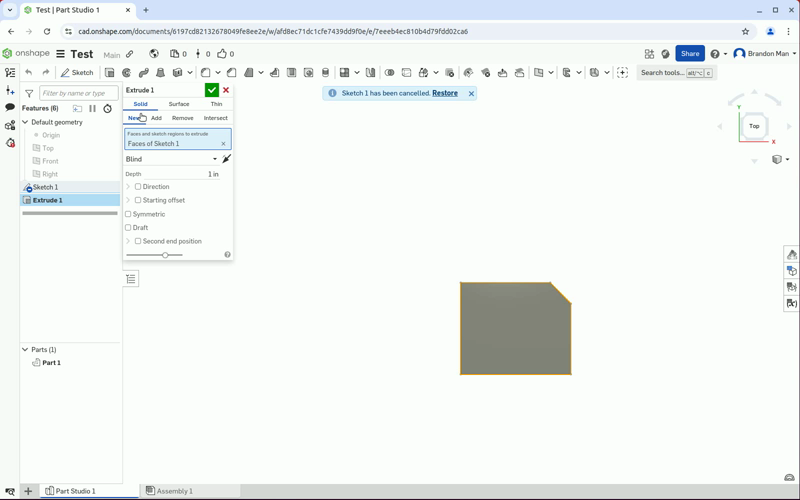
mouse_move(137, 120)
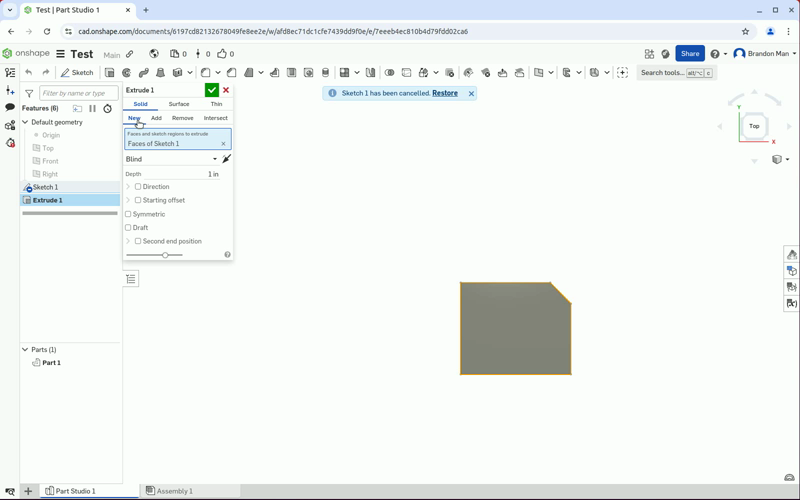
click(137, 120)
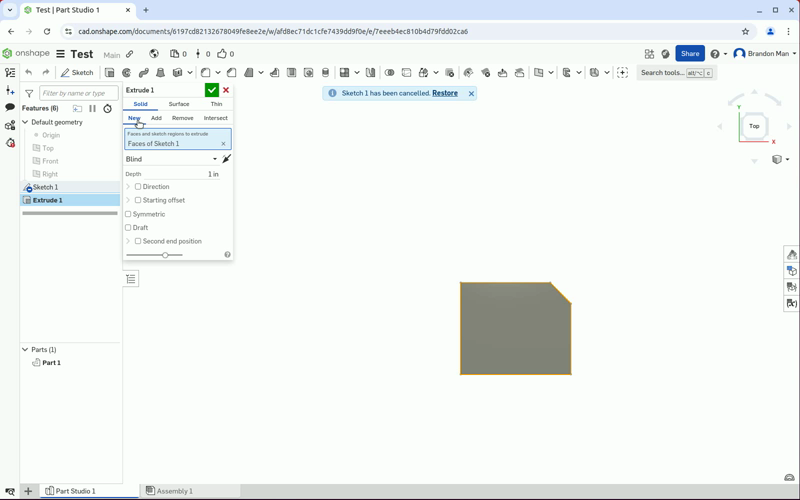
key(tab, 4)
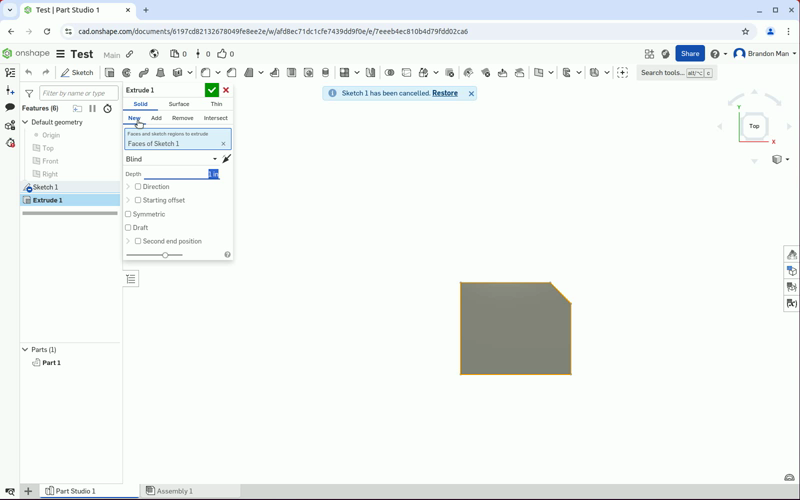
text(-0.241)
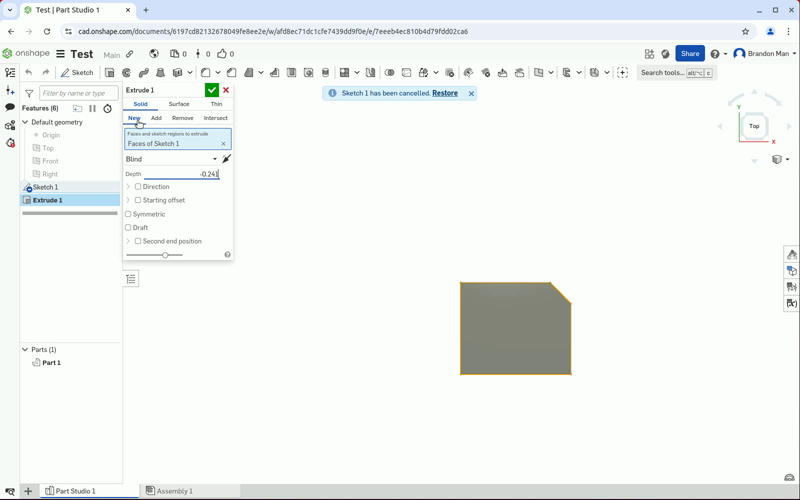
key(enter)
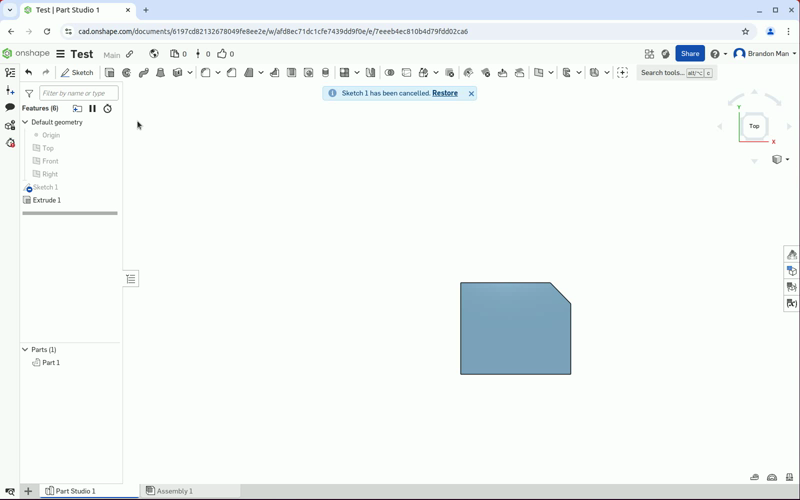
key(shift+h)
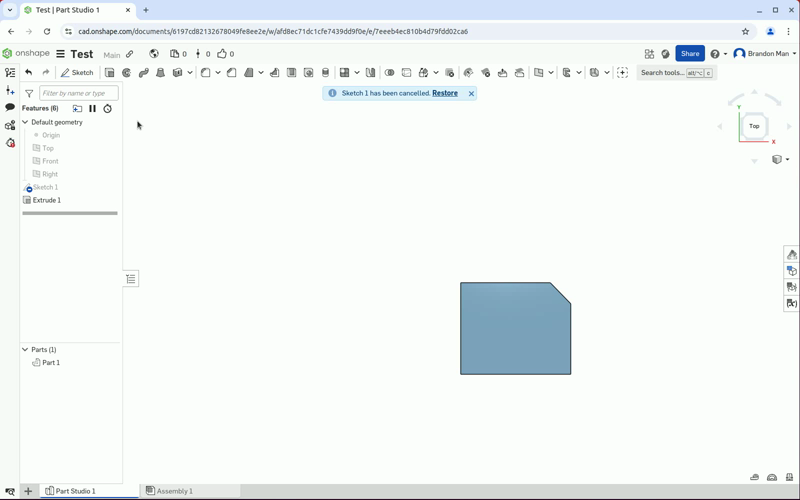
key(shift+h)
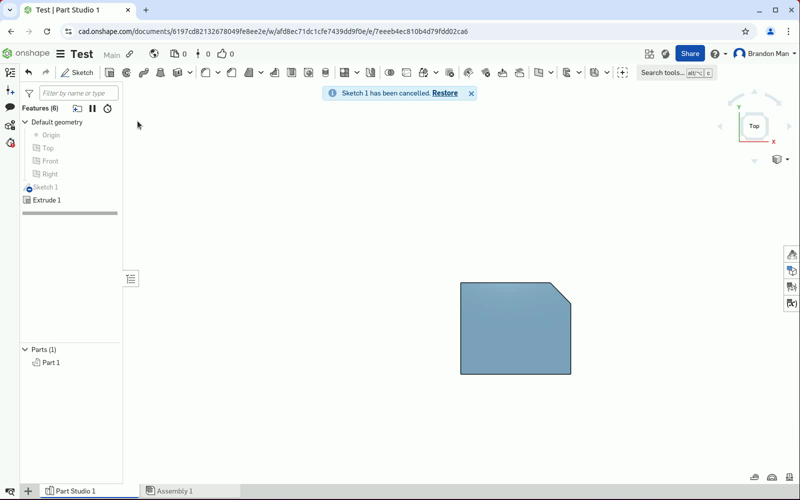
mouse_move(73, 189)
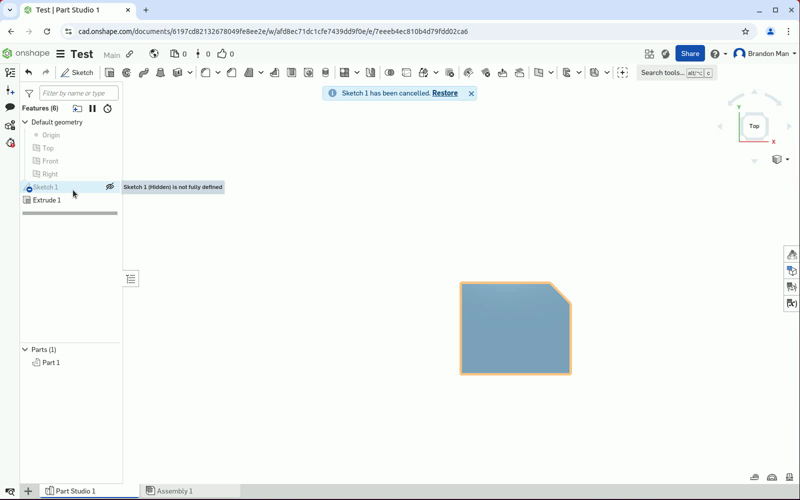
click(73, 189)
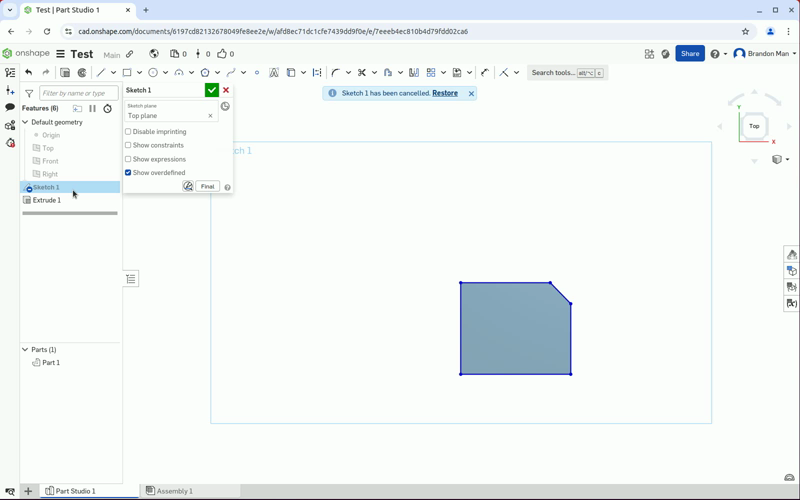
mouse_move(229, 92)
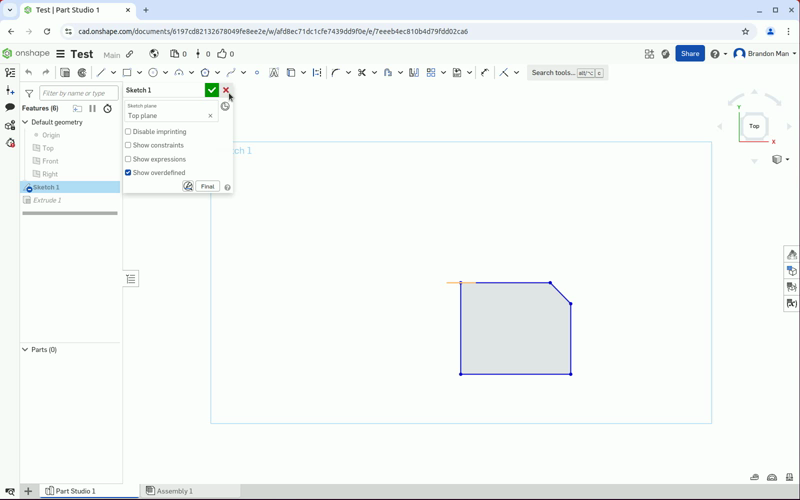
click(229, 92)
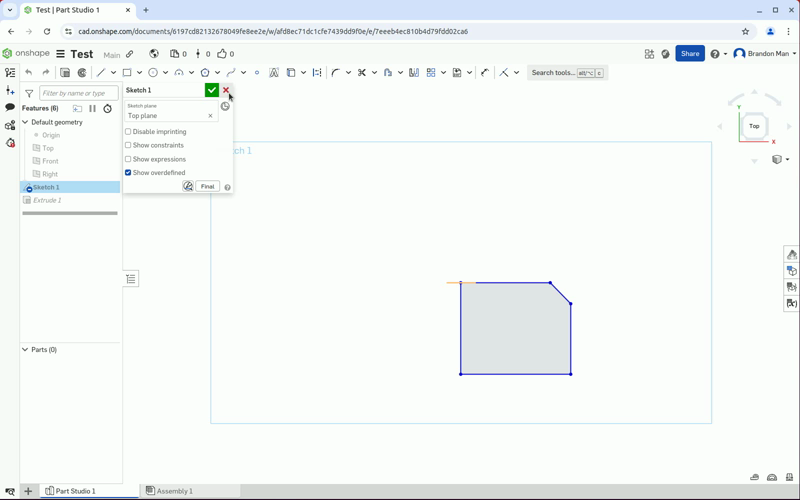
key(shift+s)
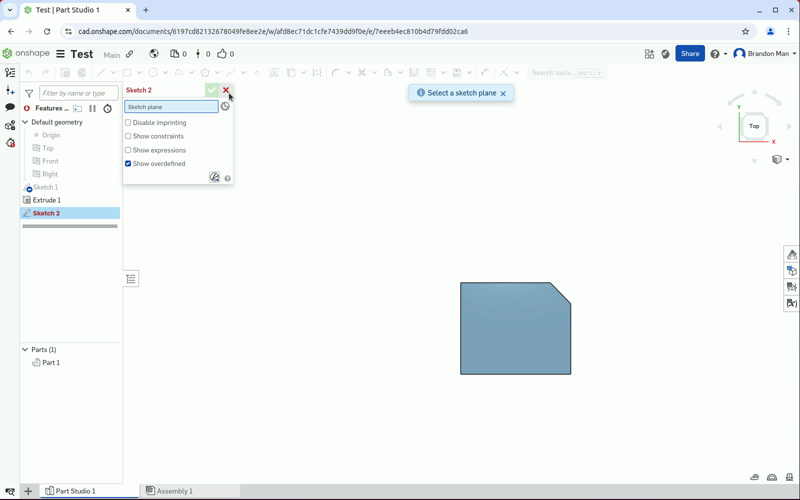
mouse_move(73, 150)
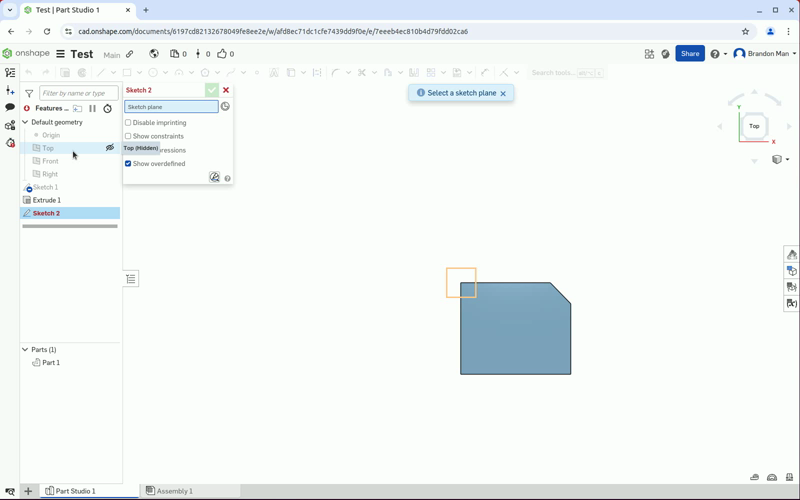
click(73, 150)
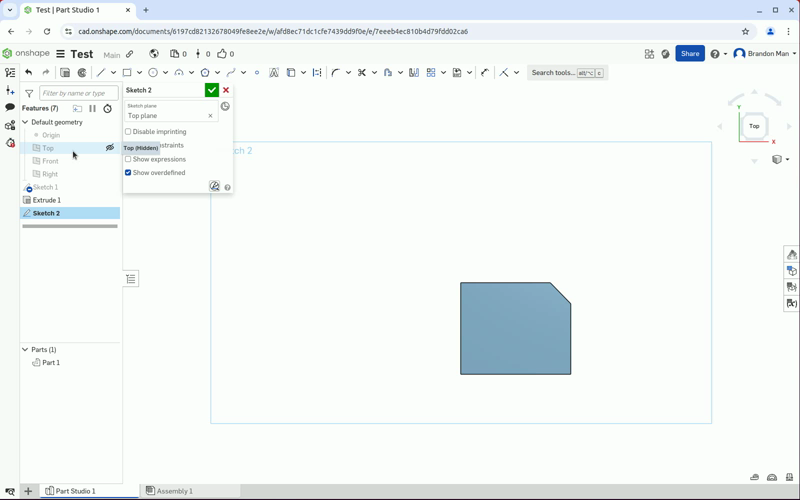
mouse_move(73, 352)
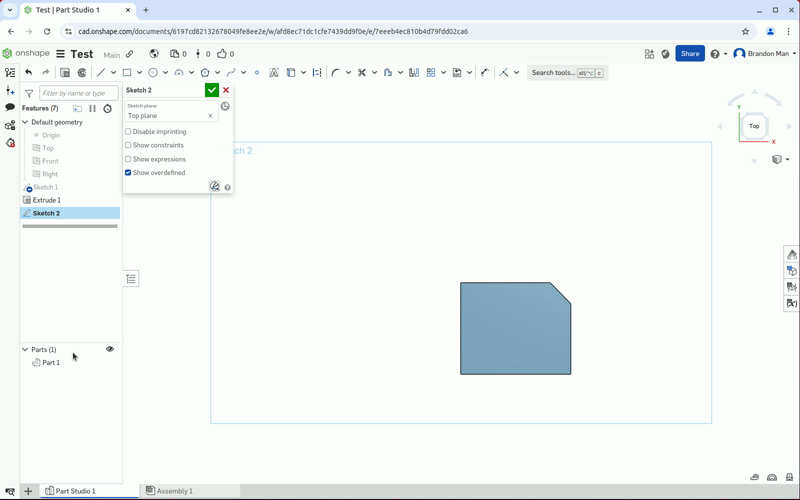
key(y)
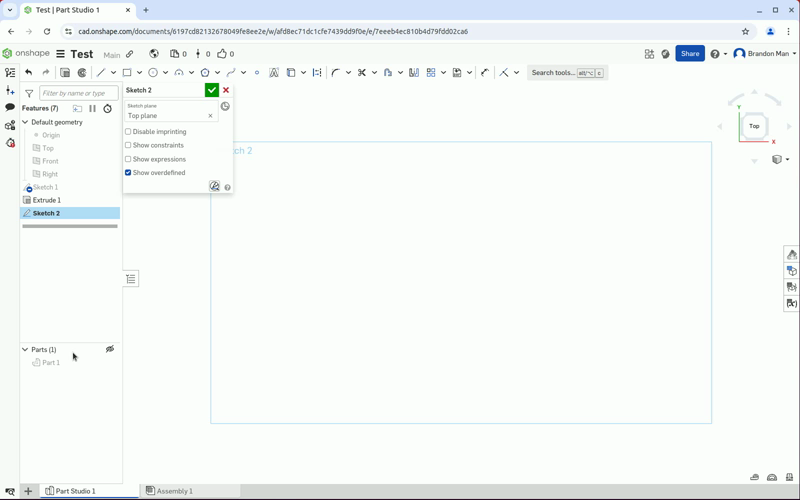
key(l)
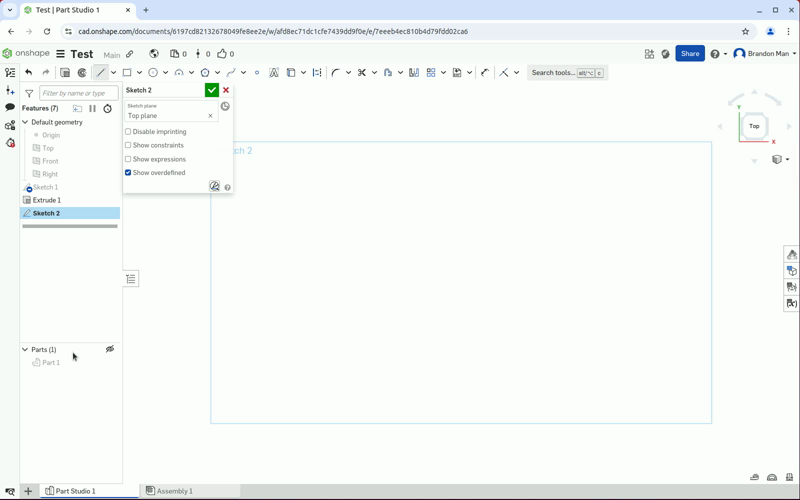
key_down(shift)
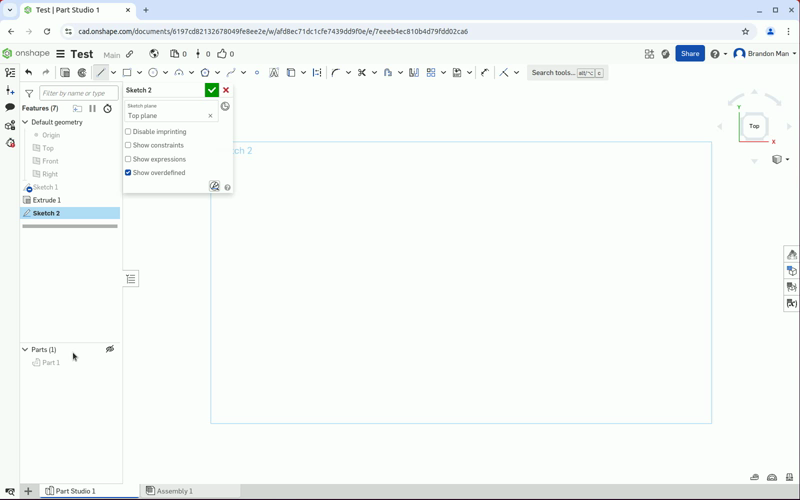
mouse_move(458, 376)
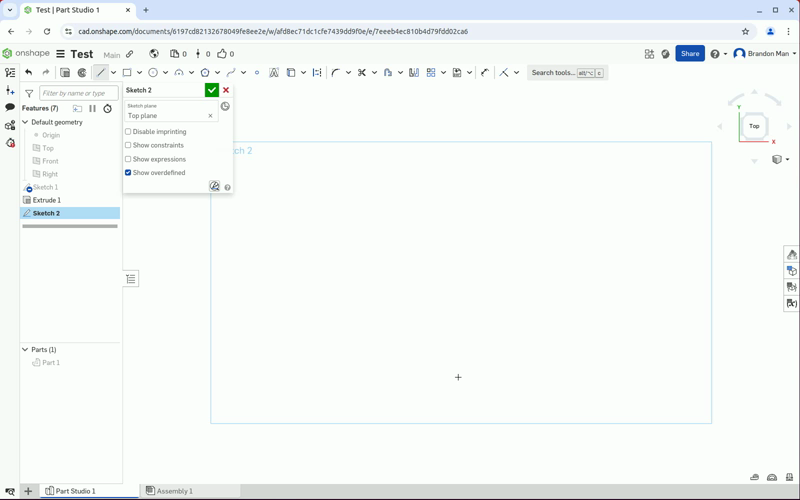
click(458, 376)
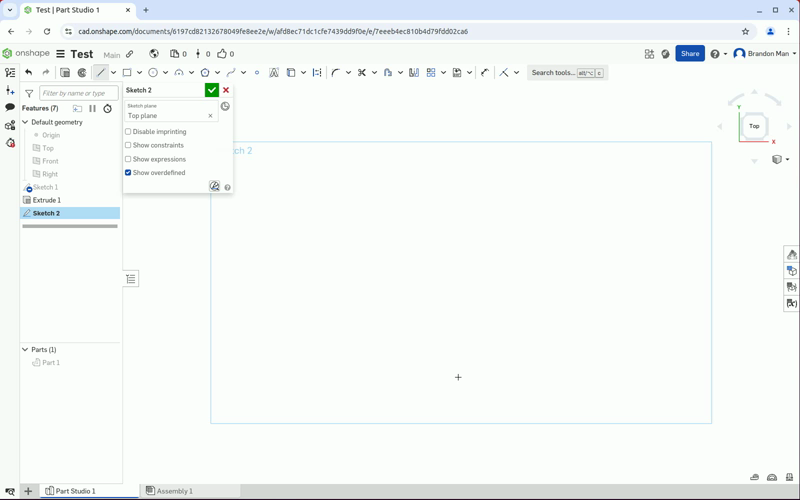
key_up(shift)
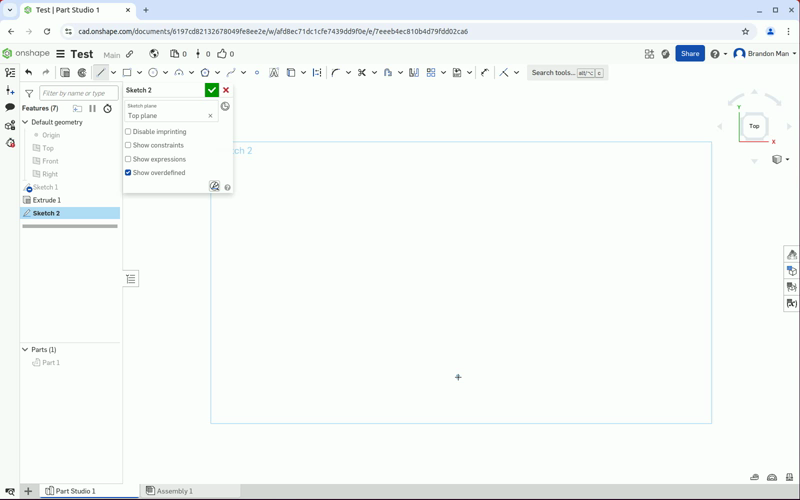
key_down(shift)
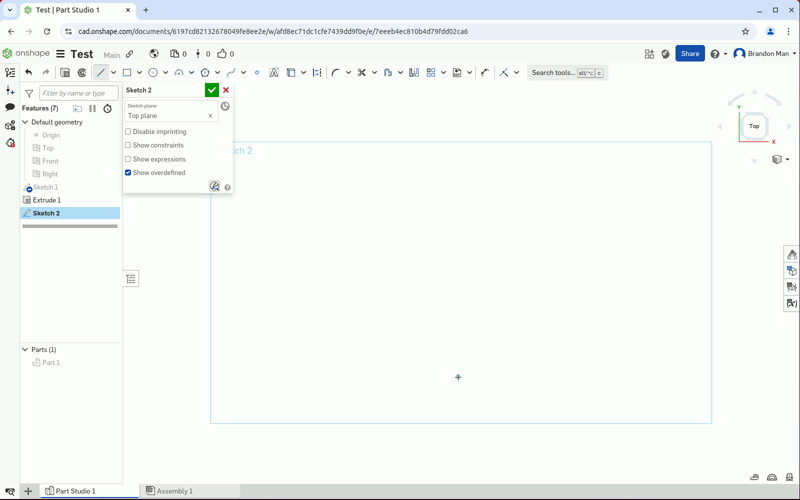
mouse_move(573, 376)
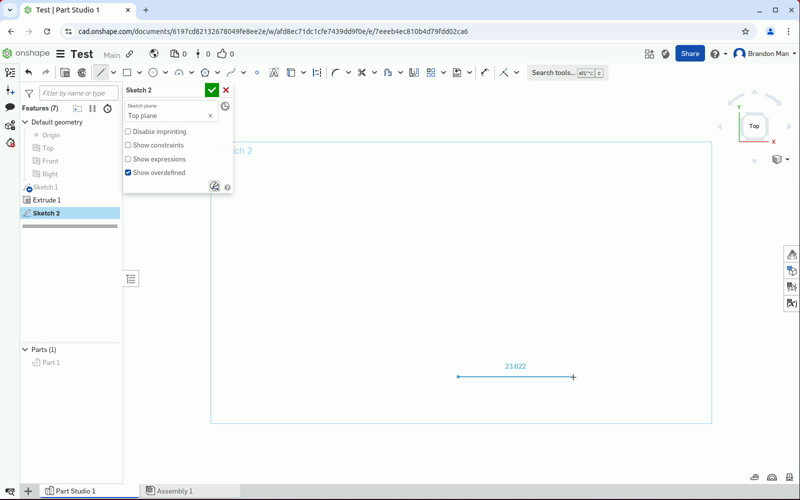
click(573, 376)
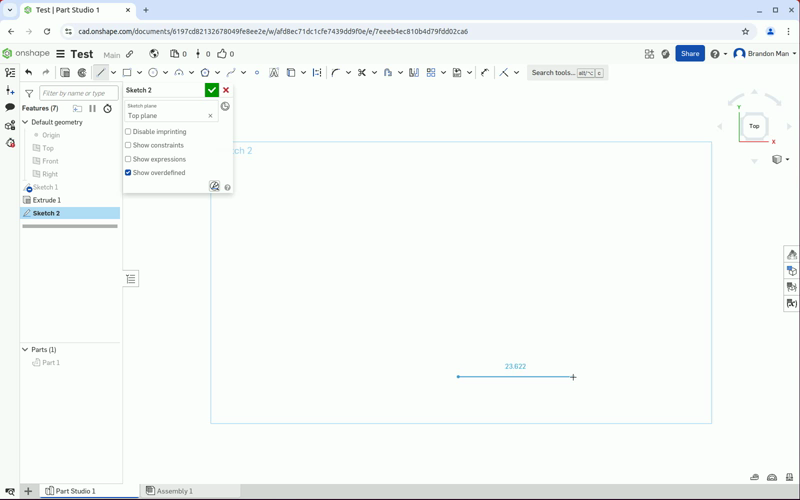
key_up(shift)
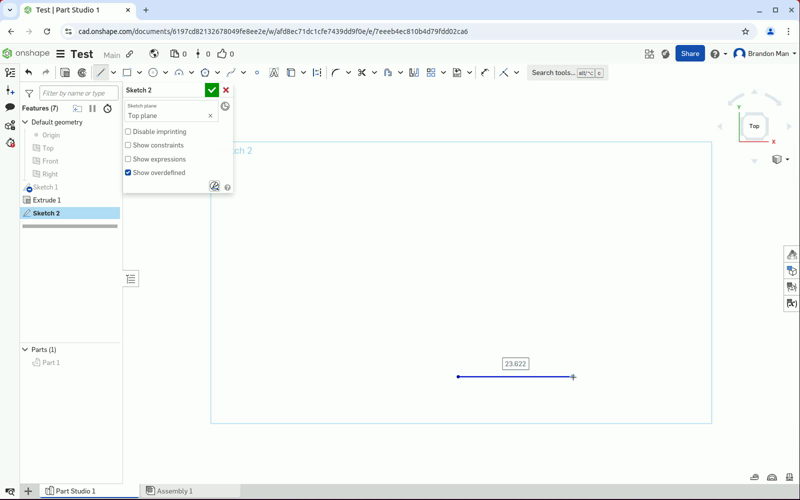
key_down(shift)
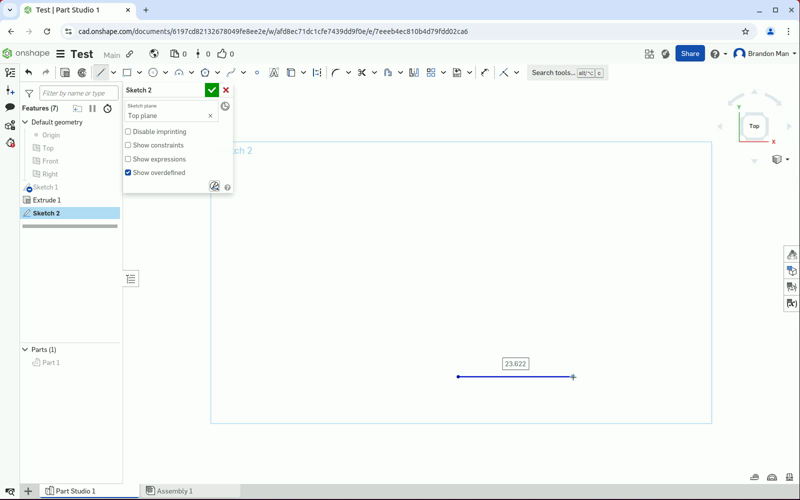
mouse_move(573, 303)
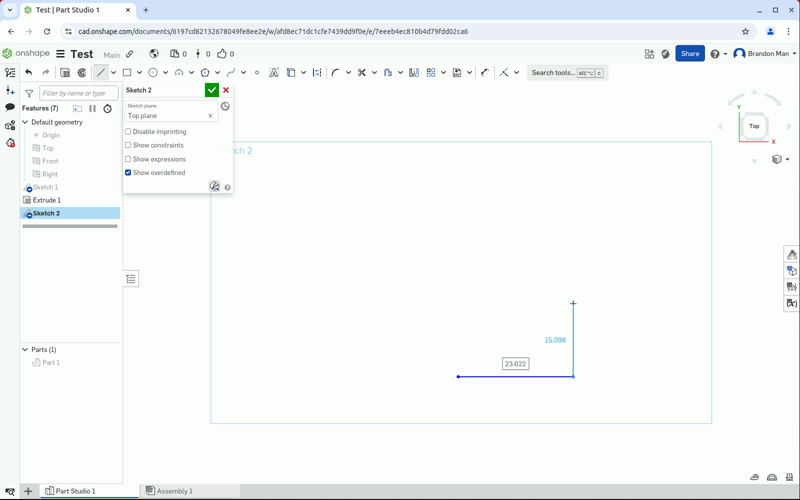
click(573, 303)
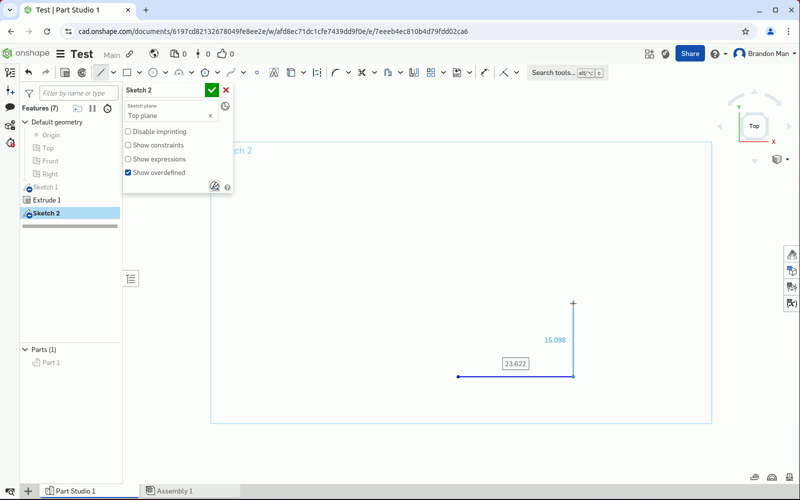
key_up(shift)
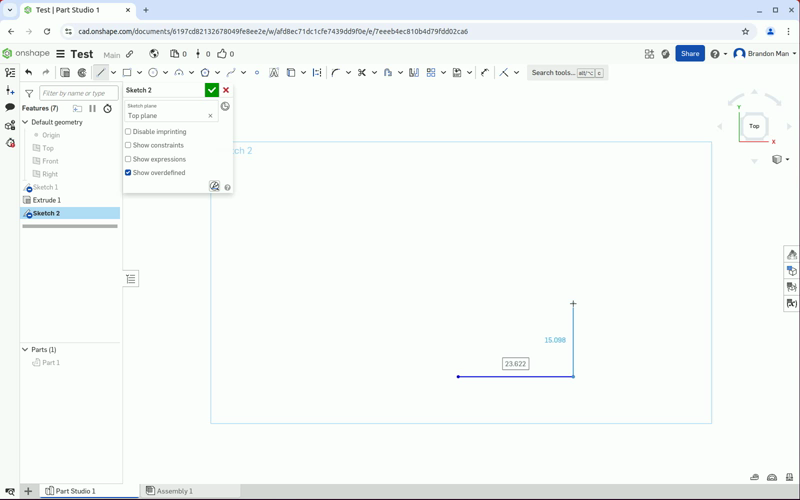
key_down(shift)
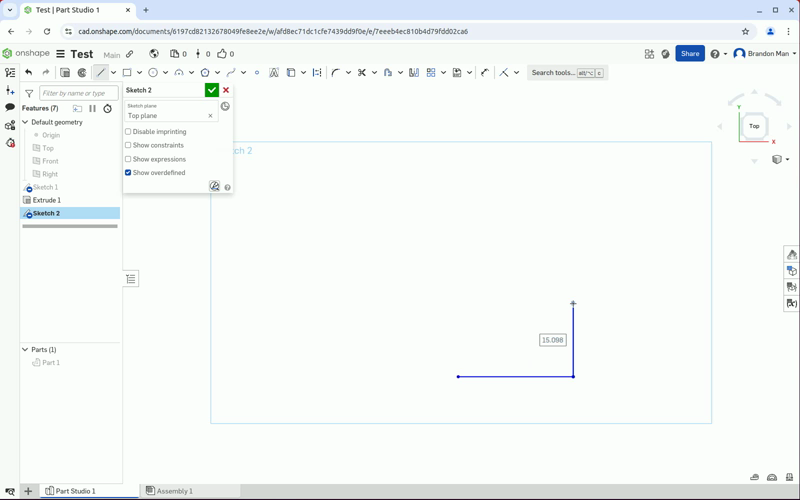
mouse_move(589, 303)
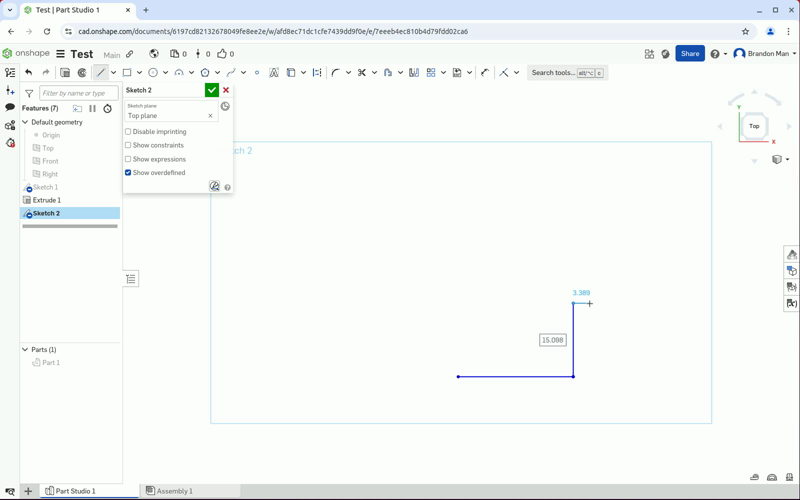
mouse_move(550, 279)
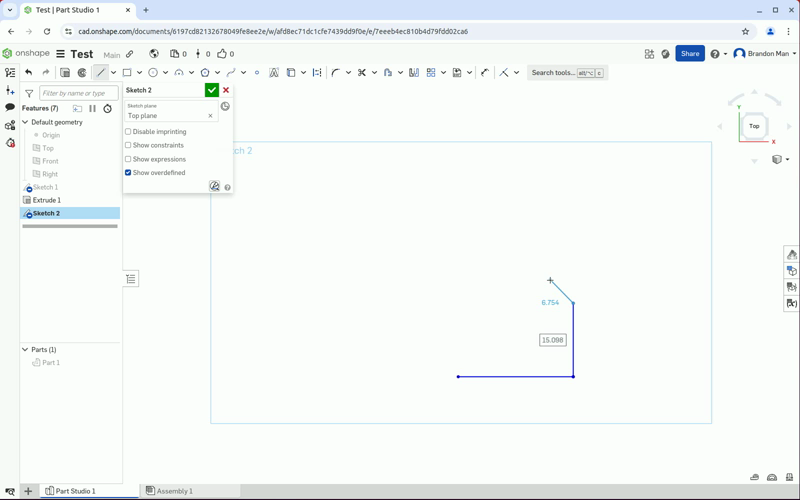
click(550, 279)
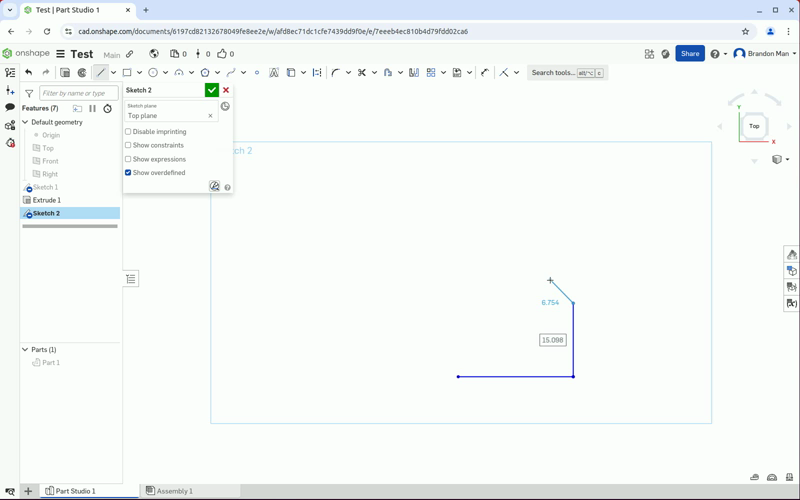
key_up(shift)
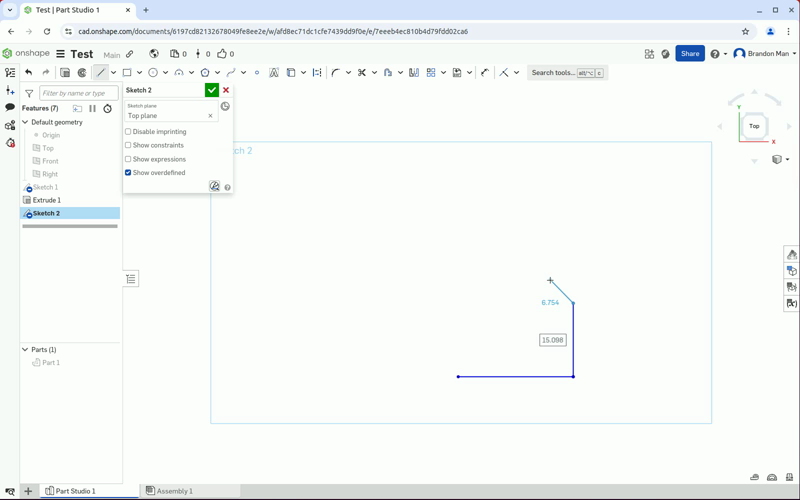
key_down(shift)
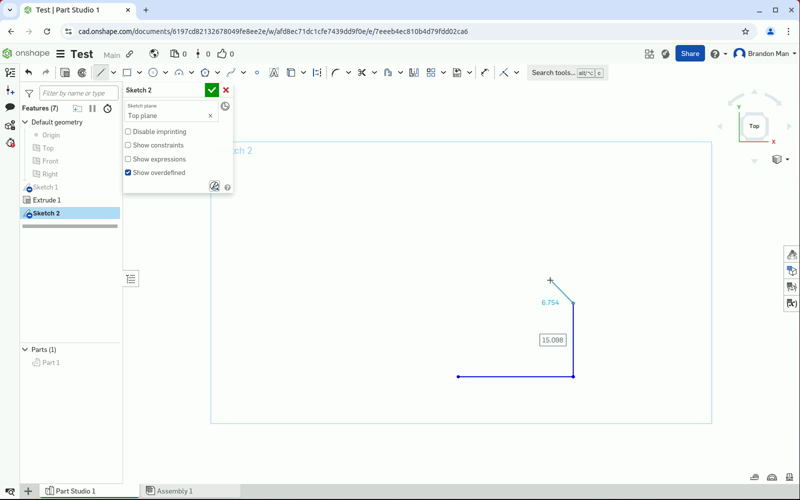
mouse_move(458, 279)
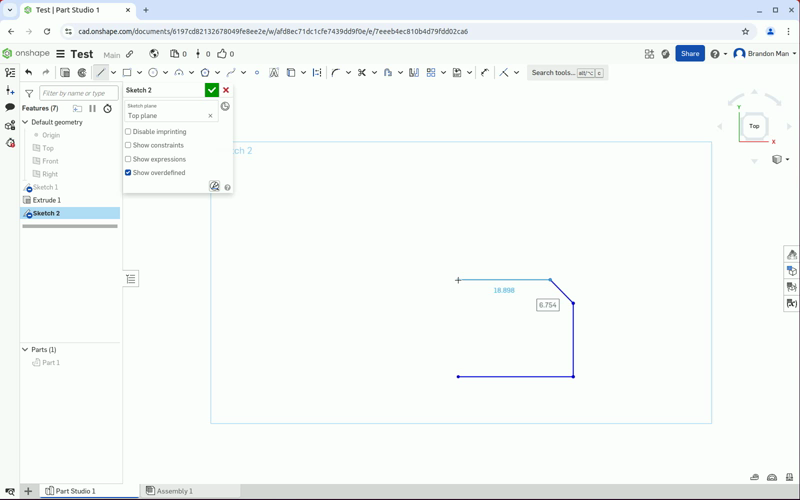
click(458, 279)
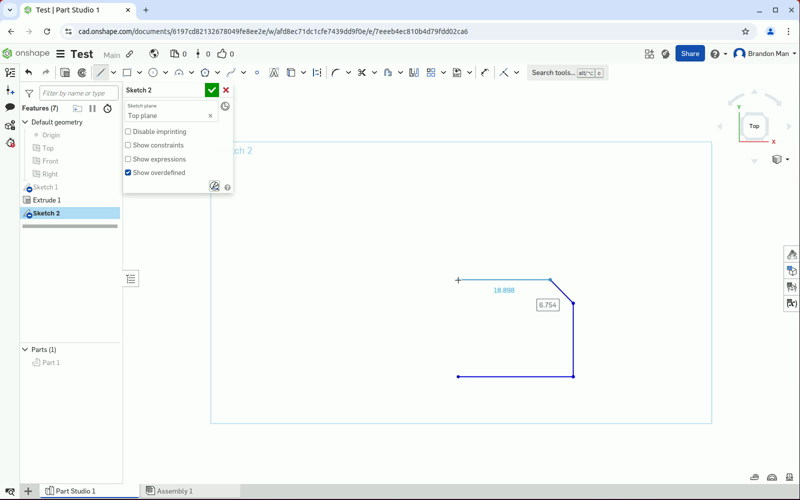
key_up(shift)
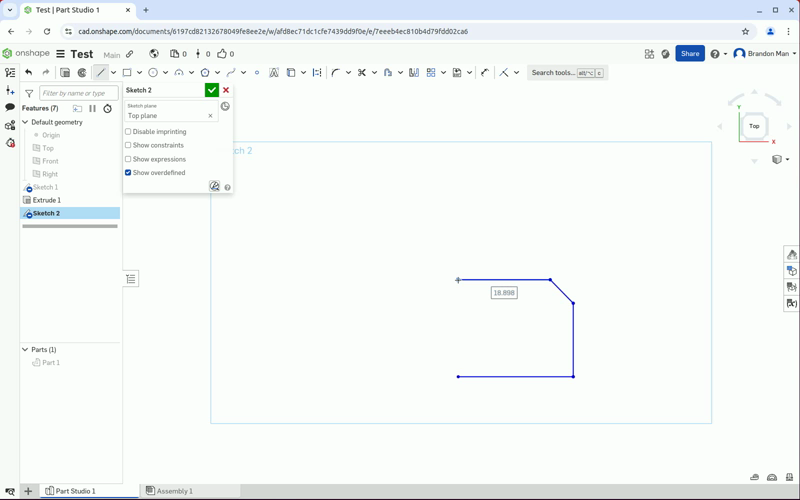
key_down(shift)
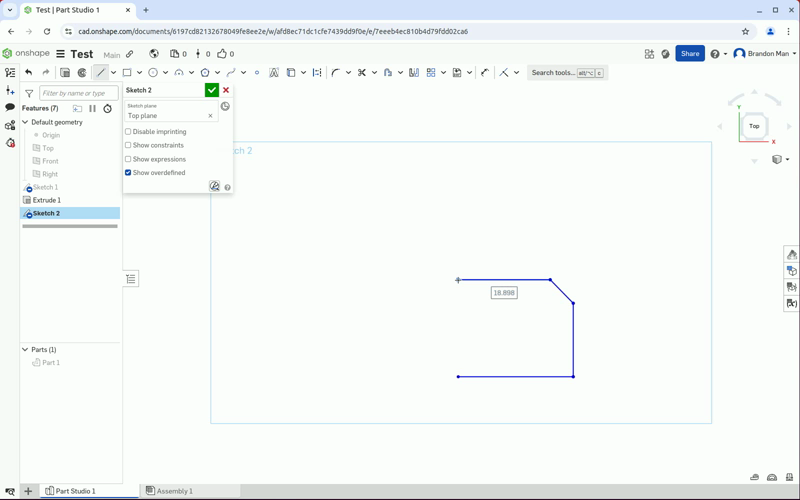
mouse_move(458, 376)
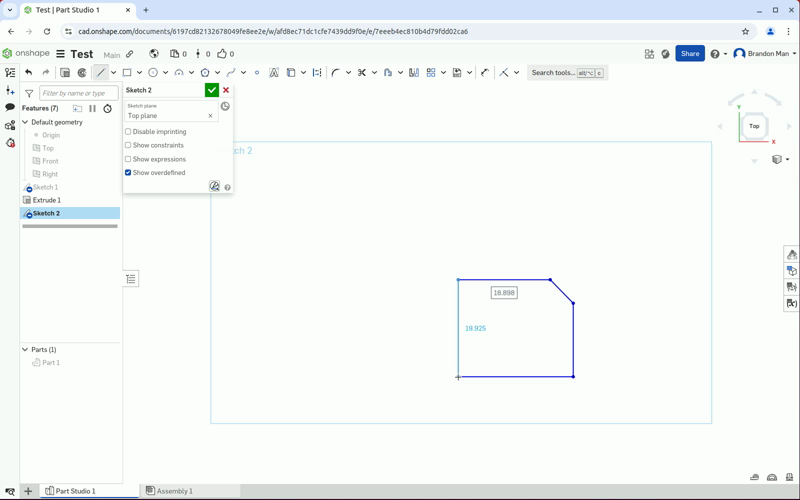
key_up(shift)
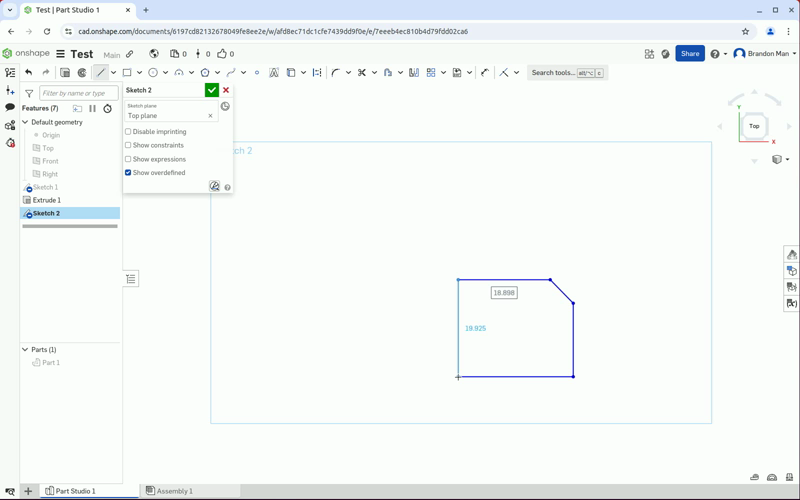
click(458, 376)
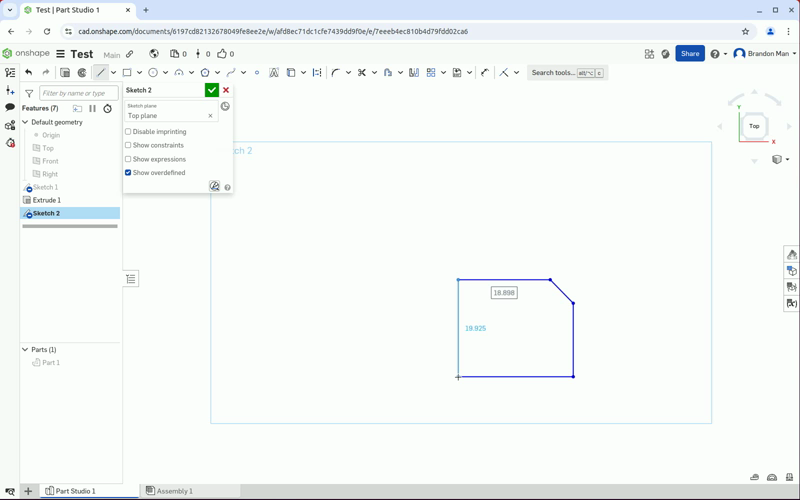
key(esc)
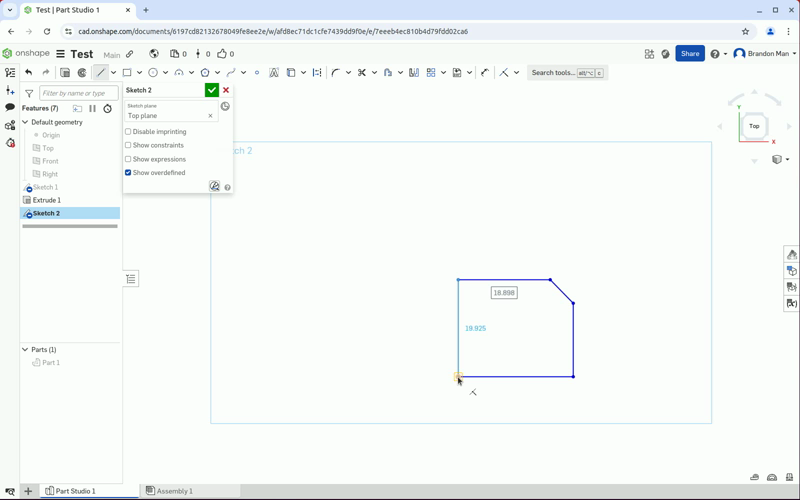
mouse_move(557, 323)
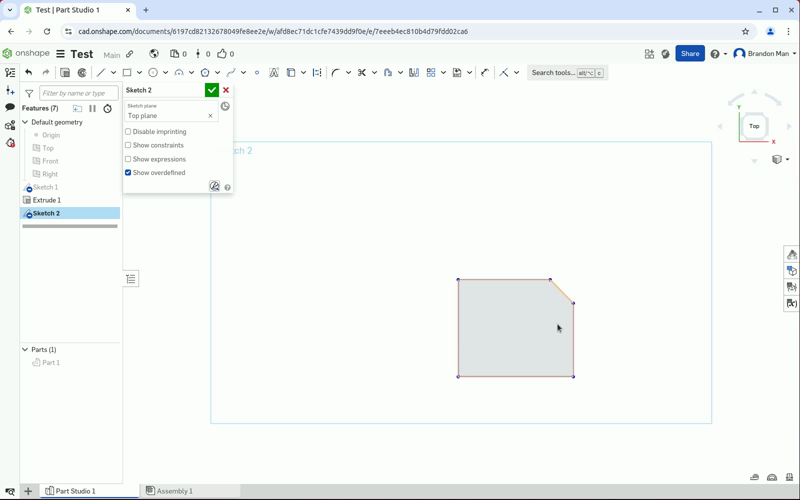
click(557, 323)
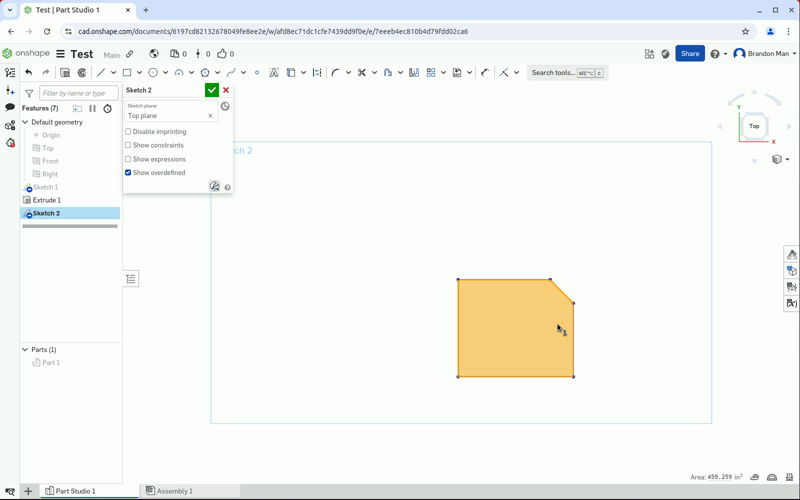
mouse_move(73, 352)
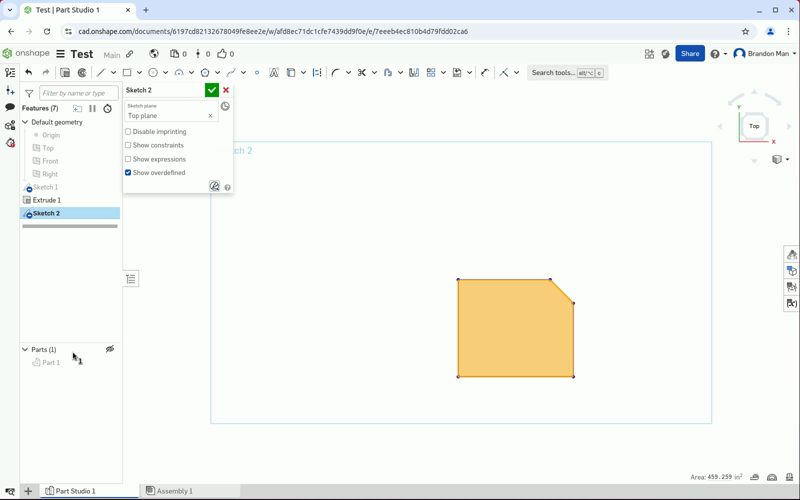
key(shift+y)
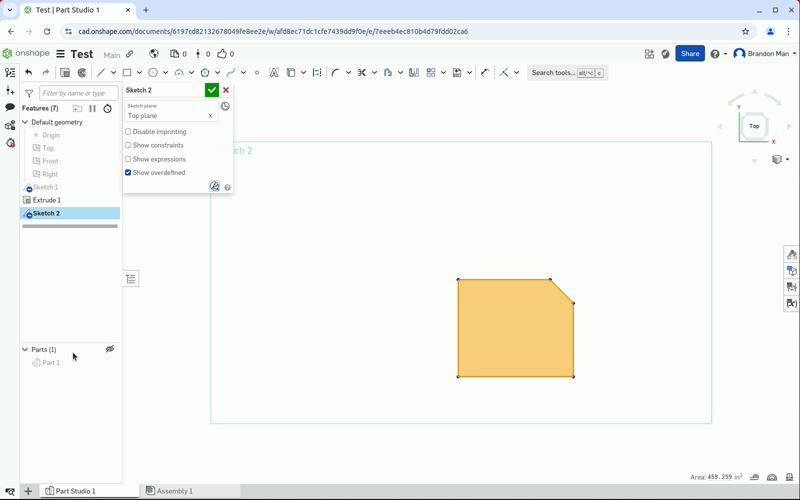
key(shift+e)
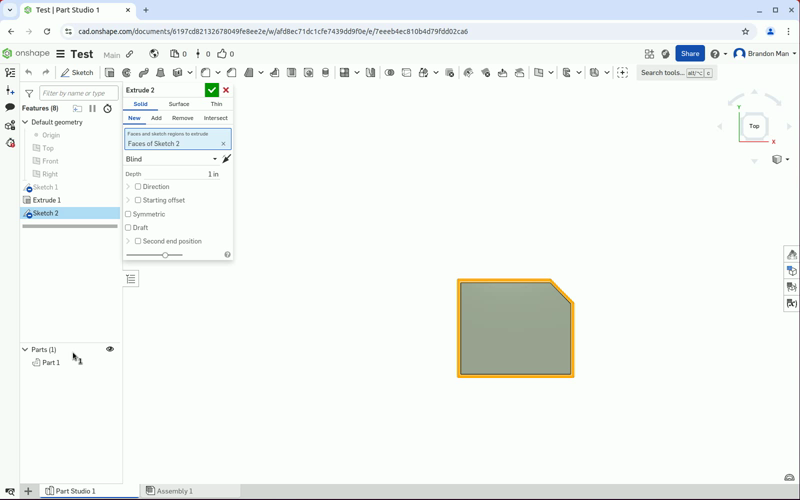
mouse_move(143, 106)
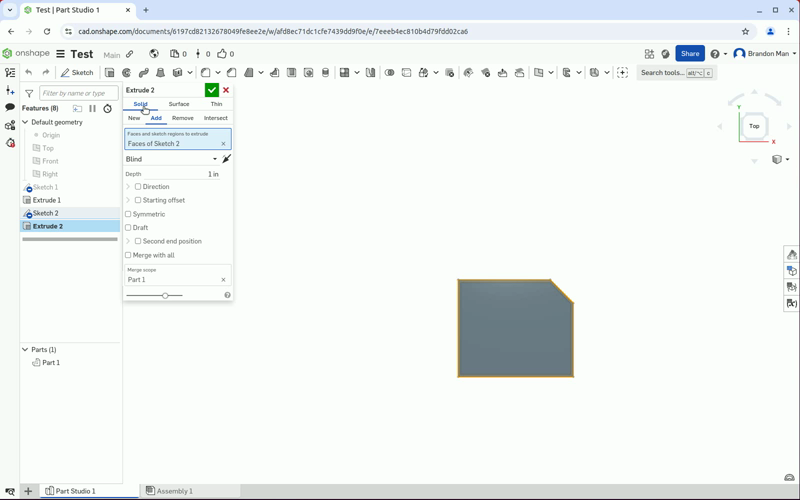
click(143, 106)
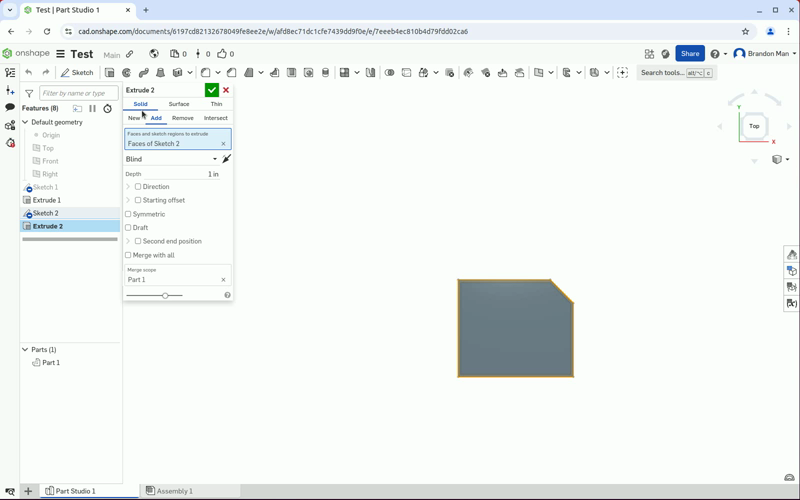
mouse_move(137, 120)
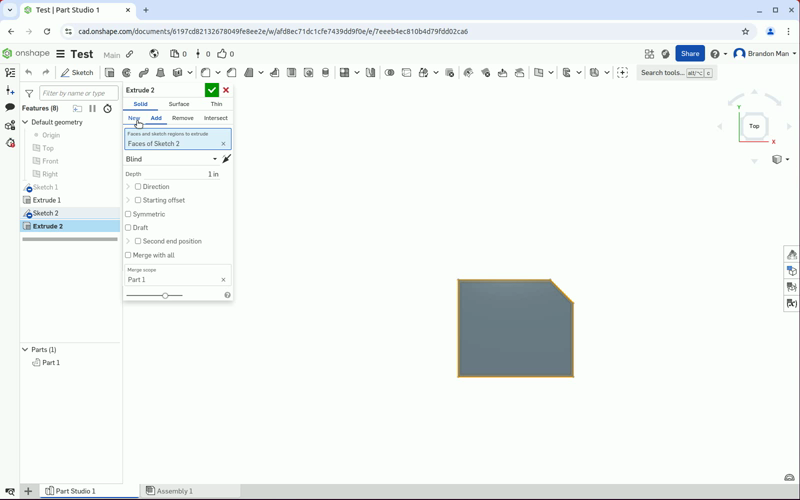
click(137, 120)
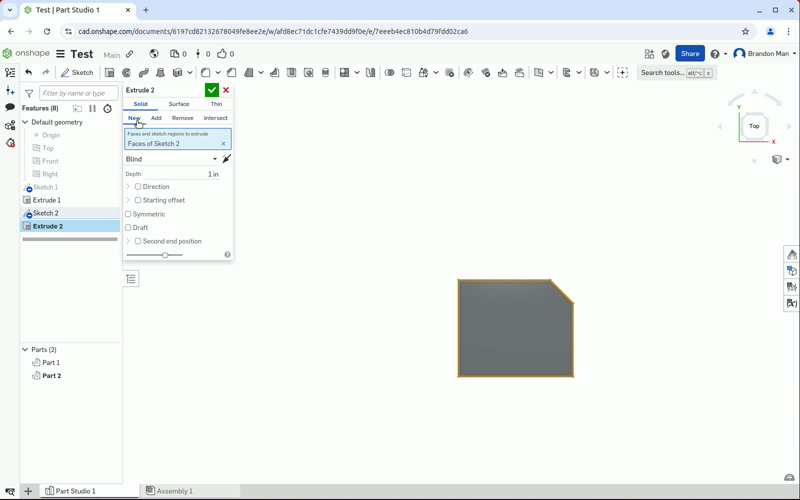
key(tab, 4)
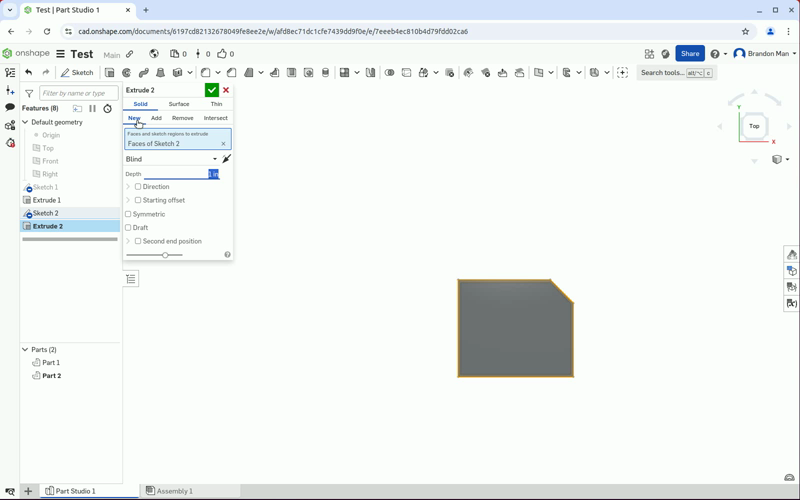
text(15.887)
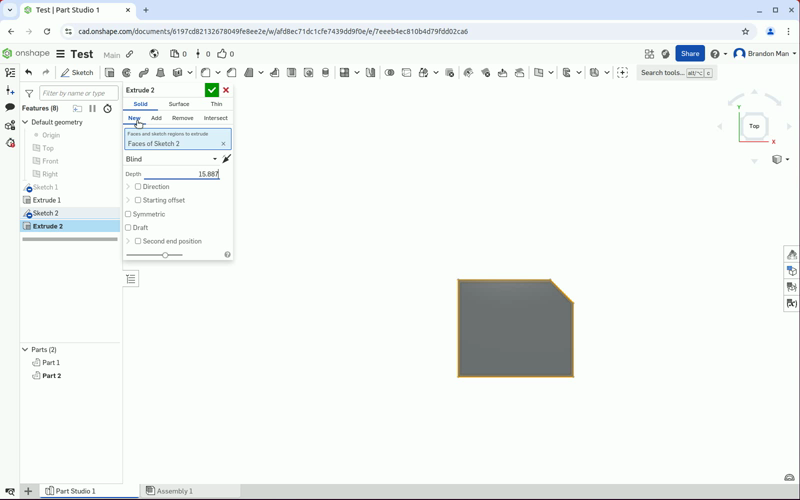
key(enter)
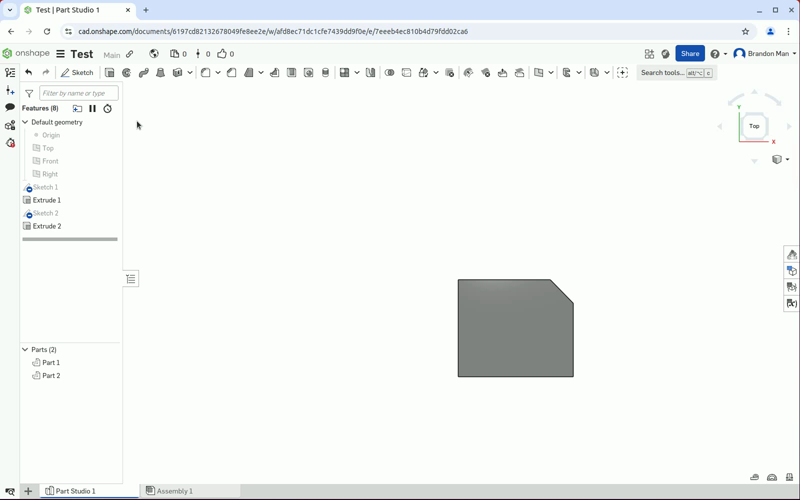
key(shift+h)
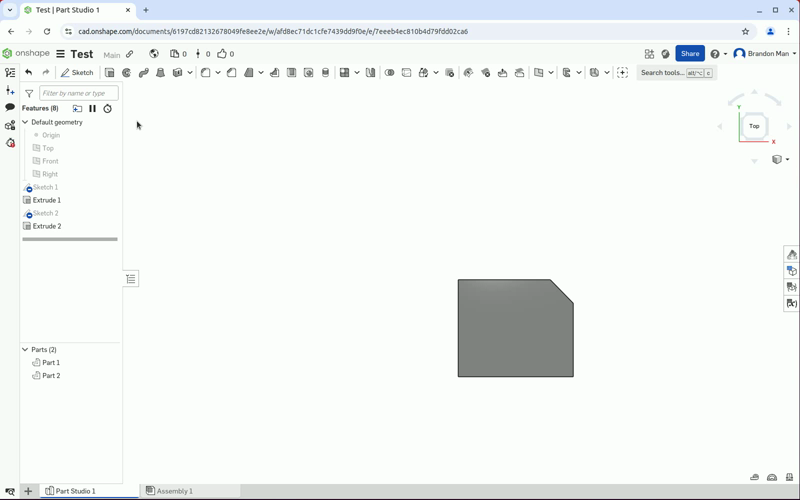
key(shift+h)
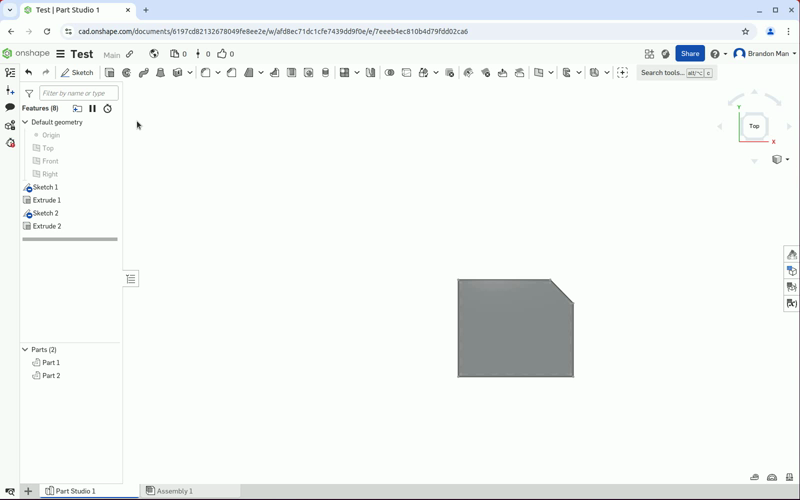
key(shift+7)
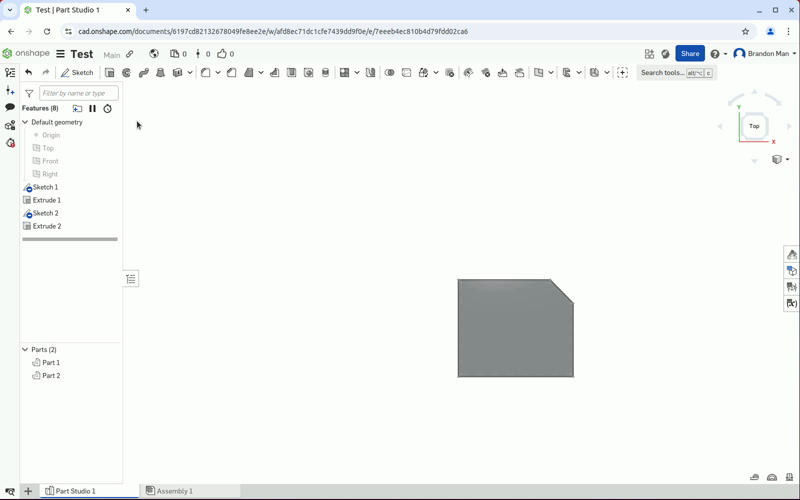
key(up, 3)
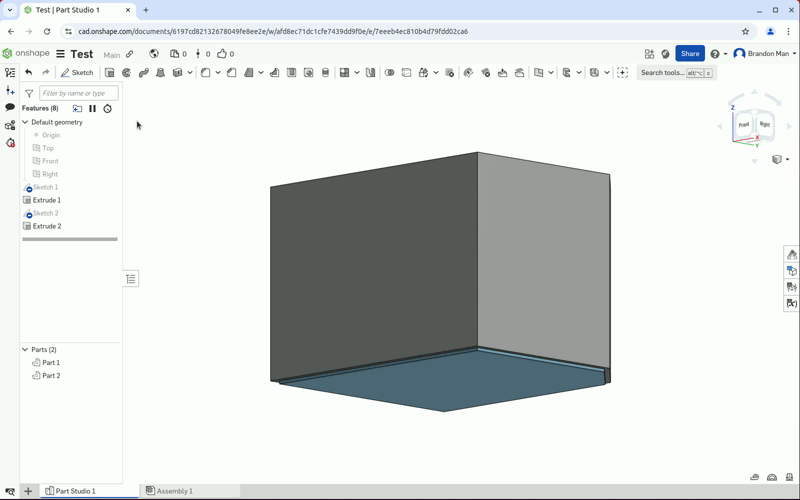
key(left, 3)
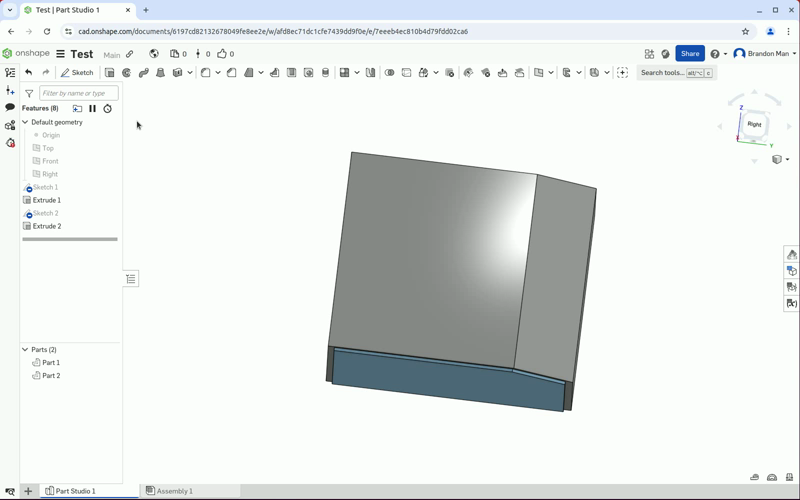
key(right, 3)
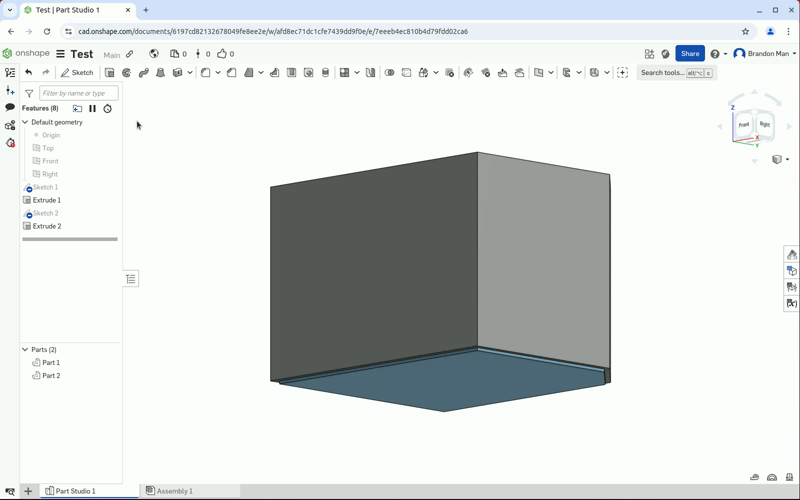
key(down, 3)
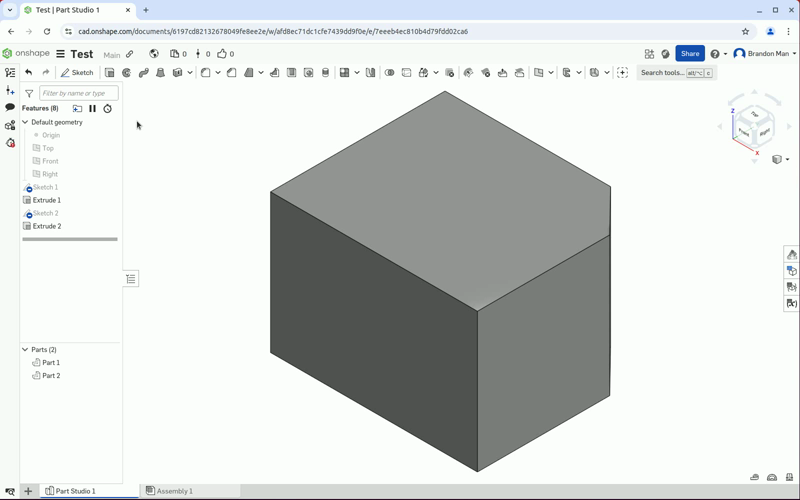
mouse_move(73, 189)
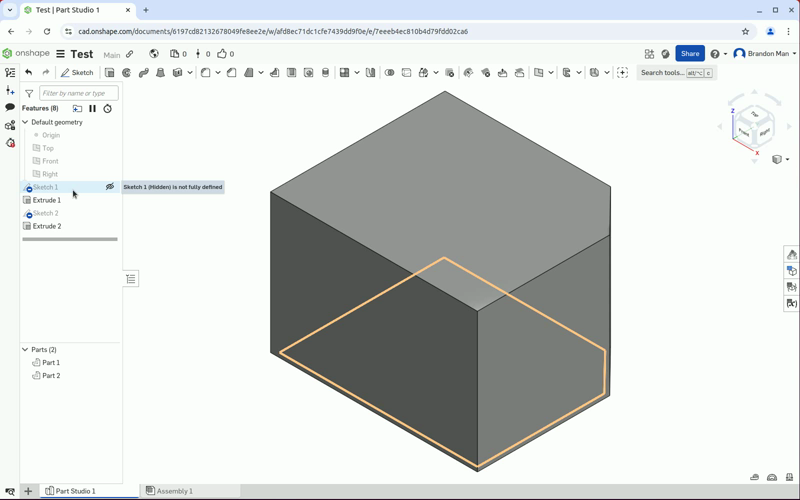
click(73, 189)